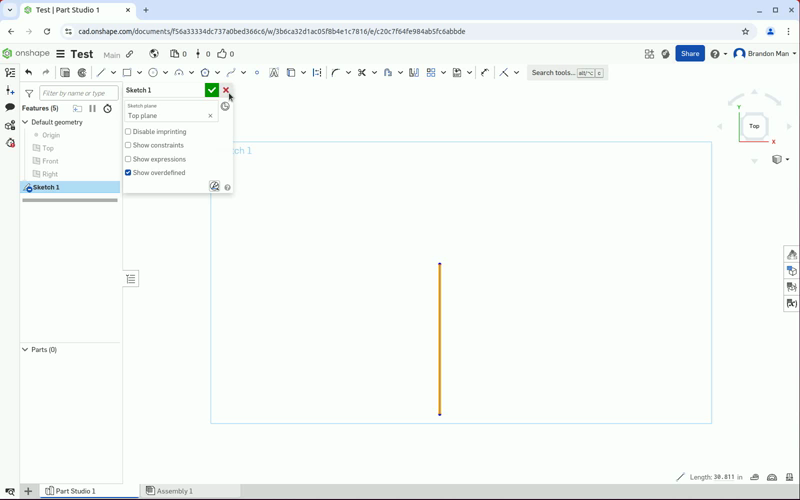
key(shift+h)
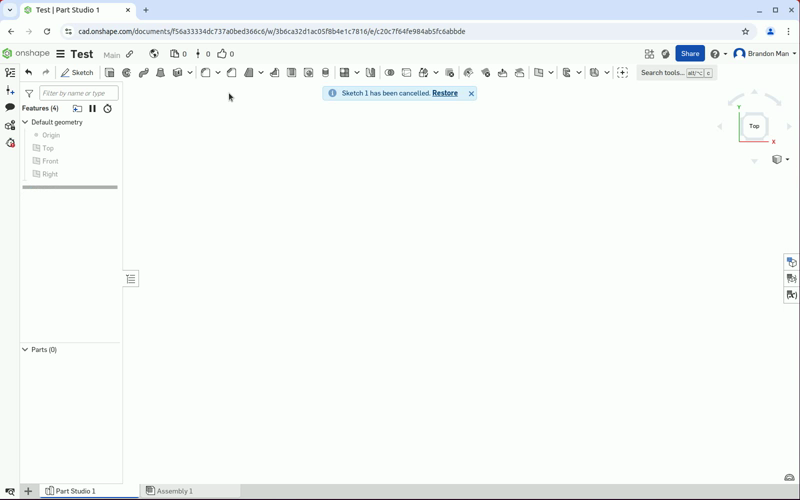
mouse_move(73, 352)
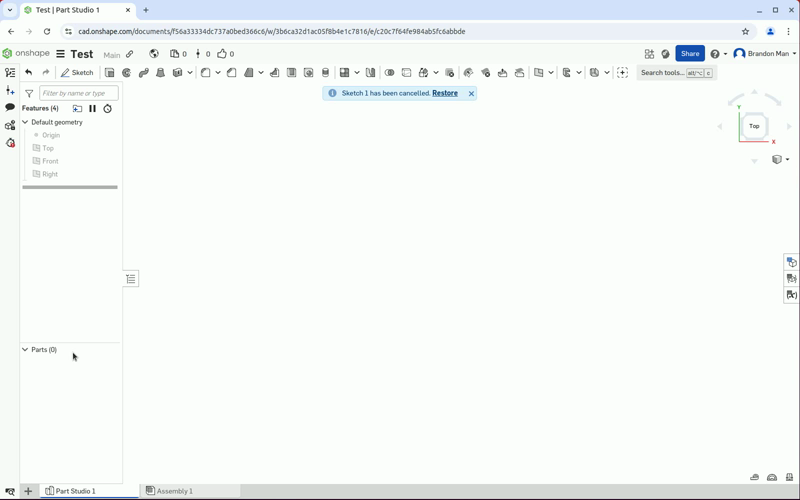
key(y)
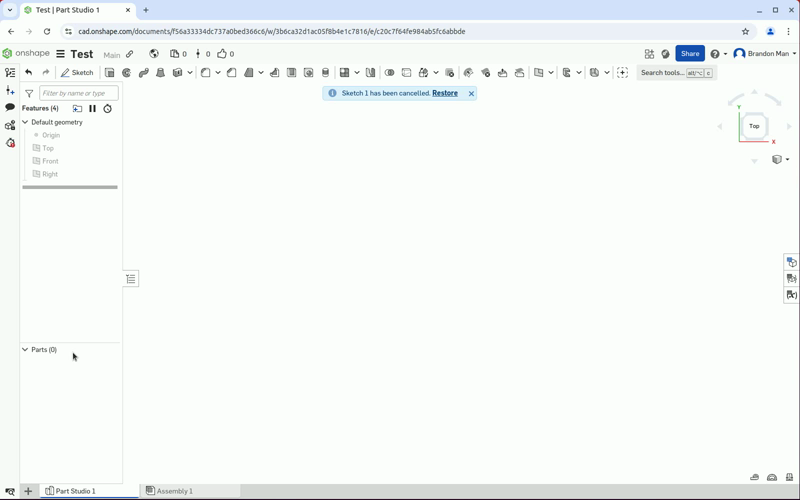
key(shift+p)
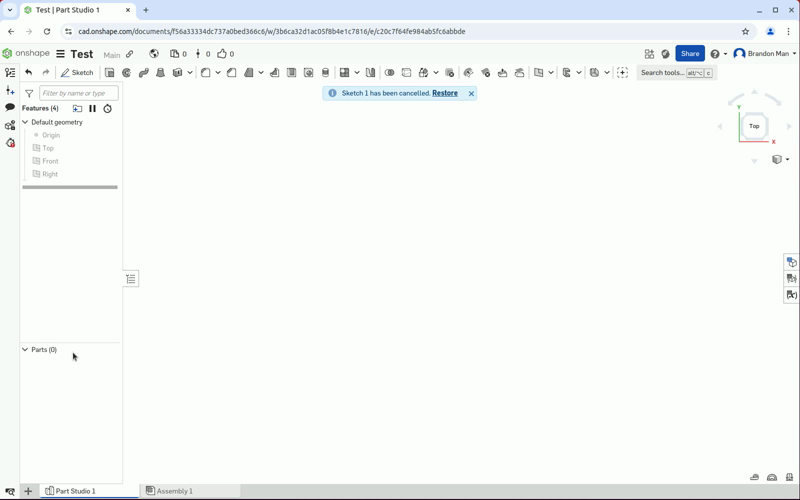
key(space)
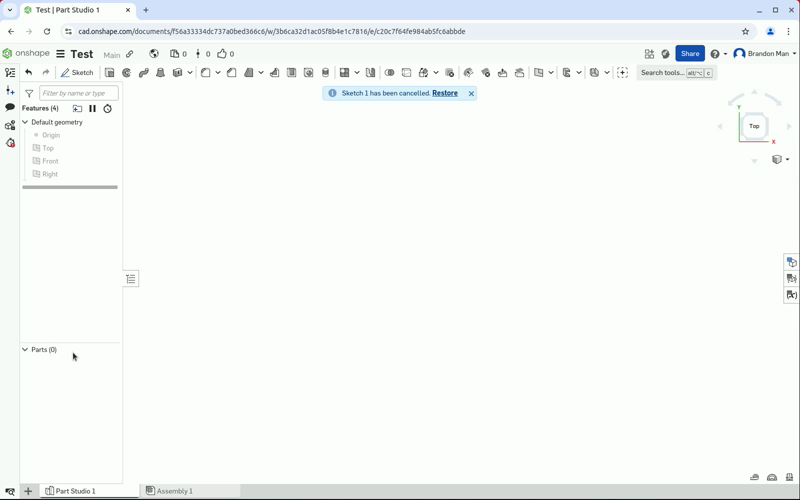
key_down(shift)
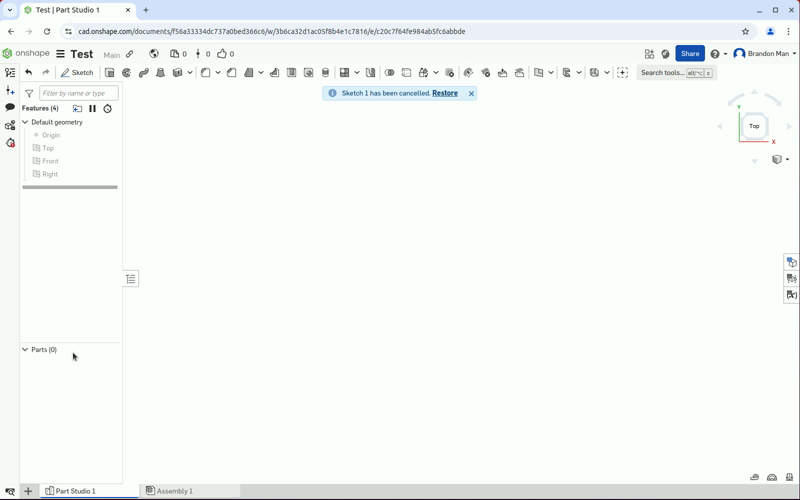
key(up)
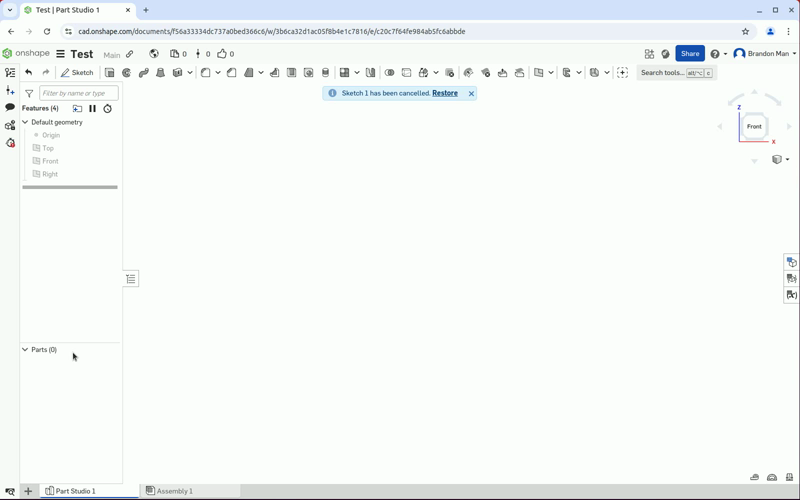
key_up(shift)
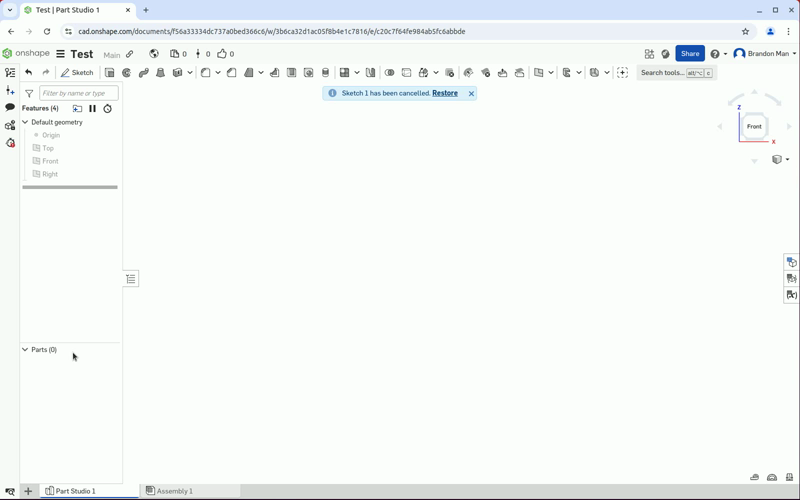
mouse_move(73, 352)
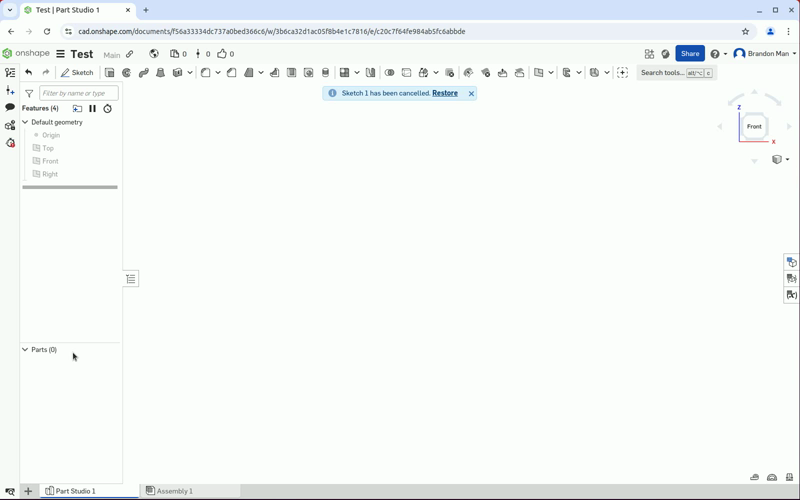
key(shift+y)
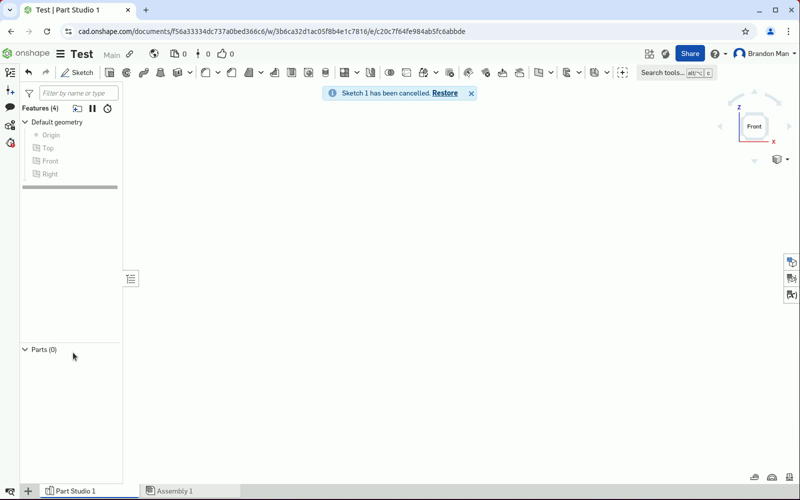
key(shift+s)
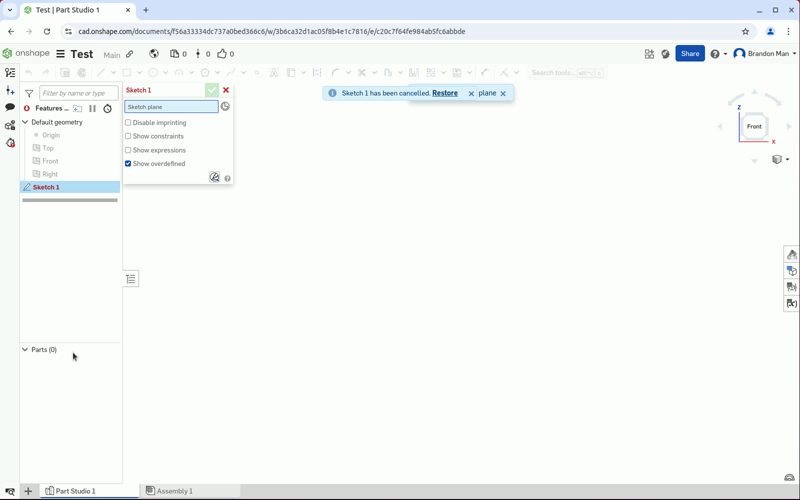
mouse_move(73, 163)
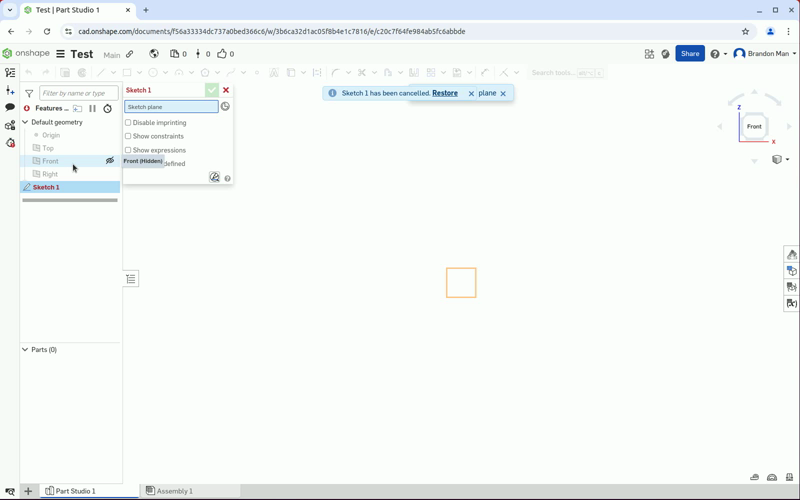
click(73, 163)
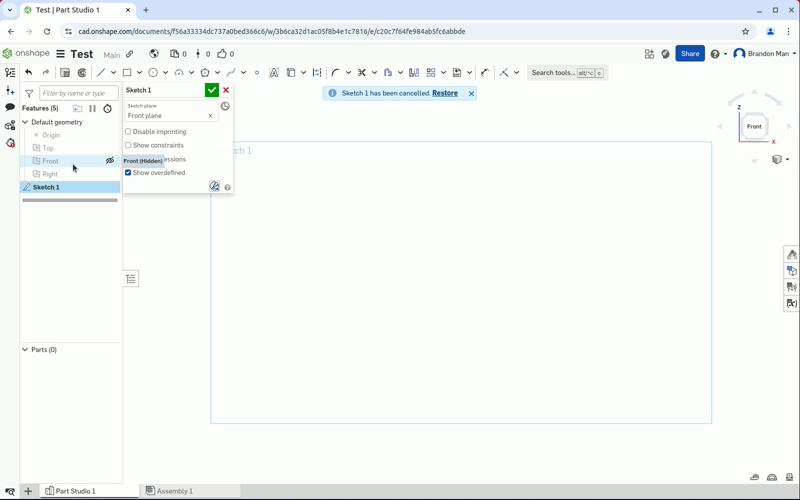
mouse_move(73, 352)
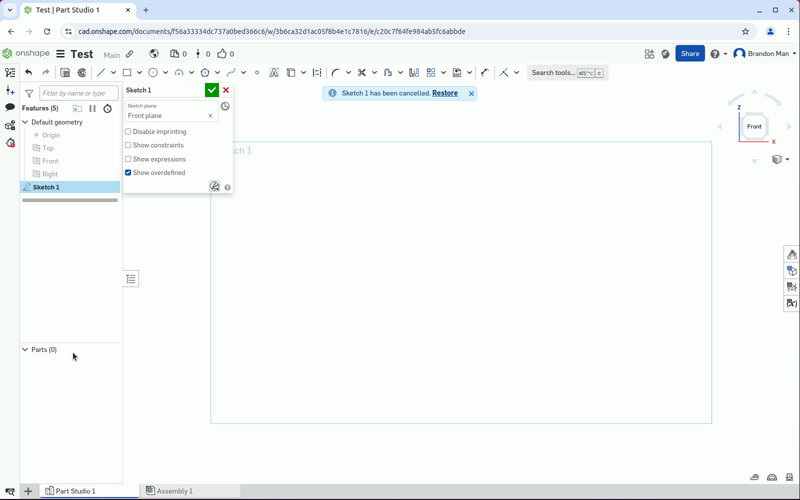
key(y)
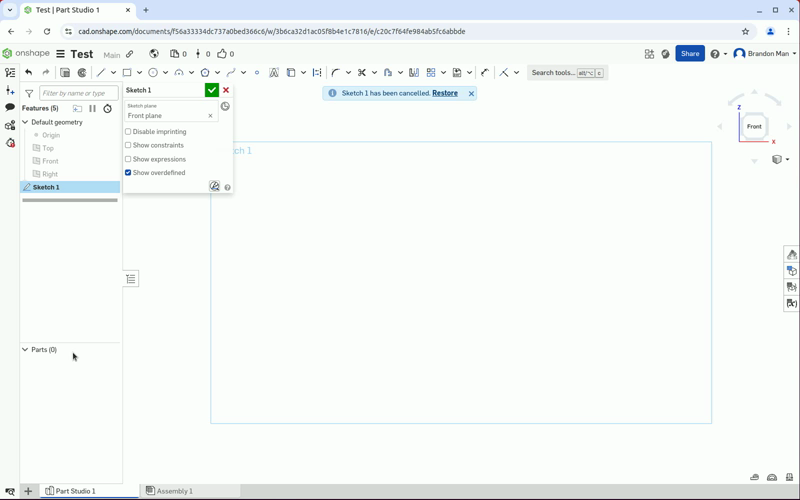
key(c)
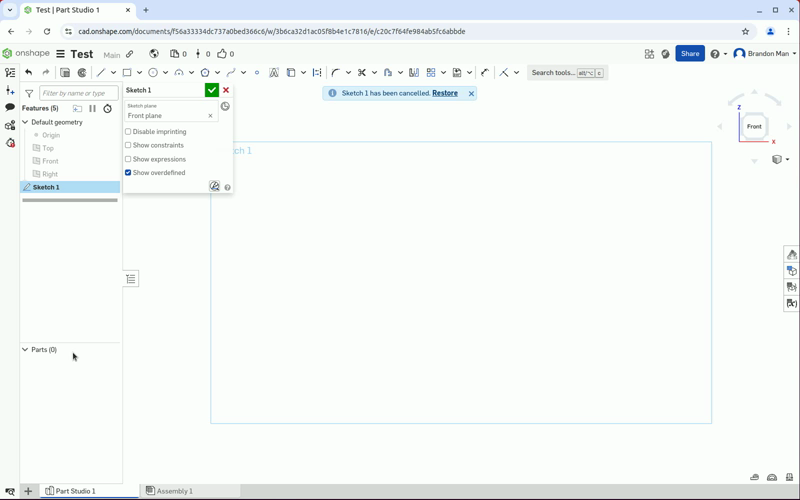
key_down(shift)
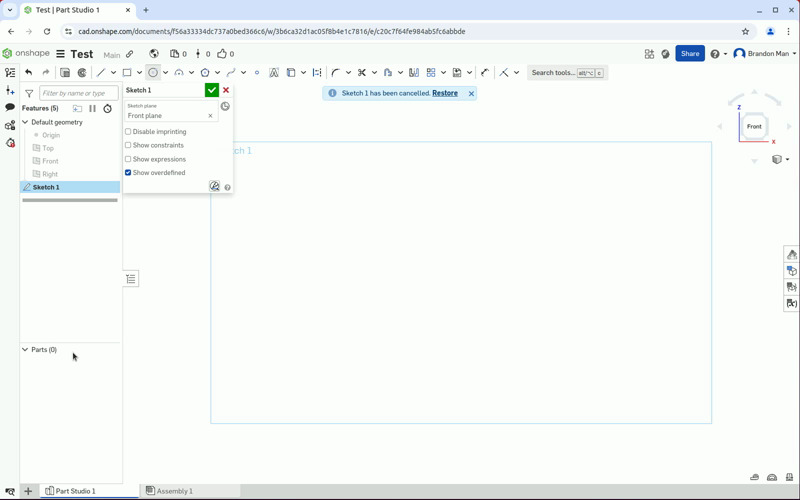
mouse_move(461, 282)
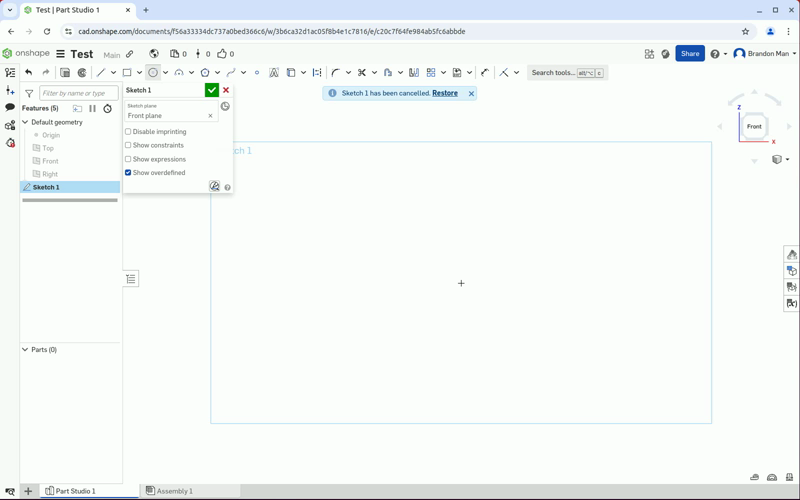
click(461, 282)
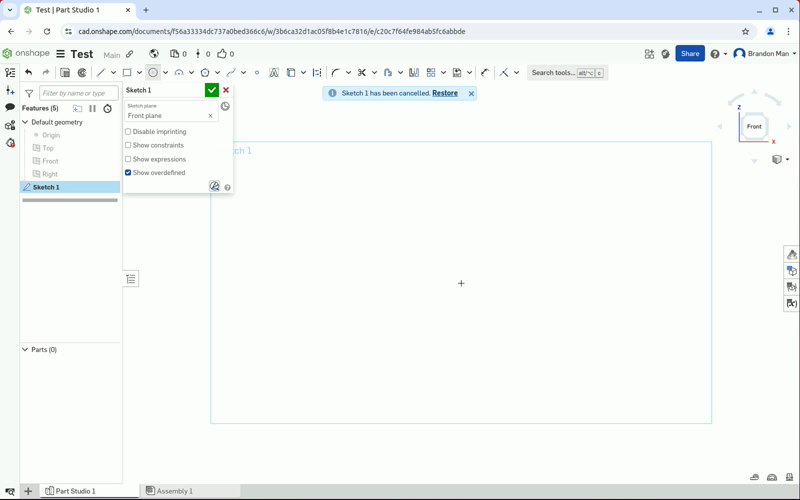
key_up(shift)
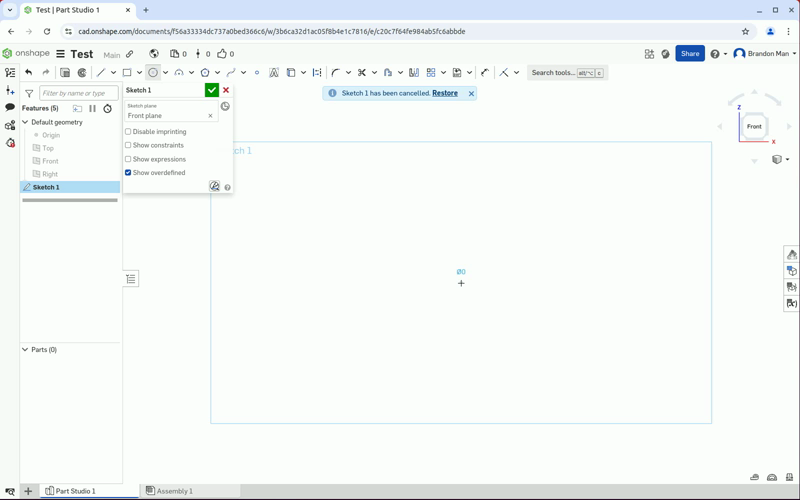
mouse_move(572, 282)
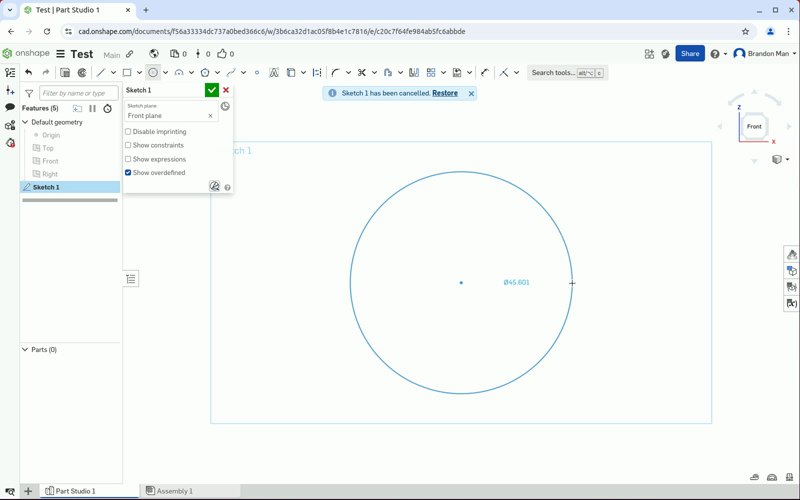
click(572, 282)
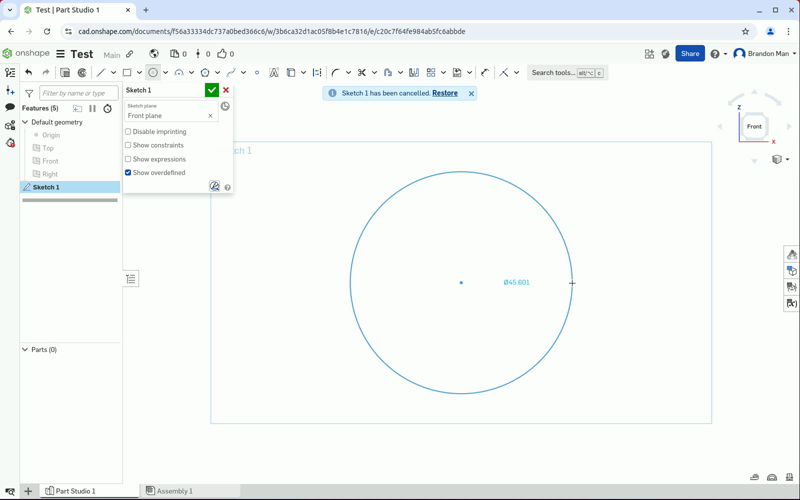
key(esc)
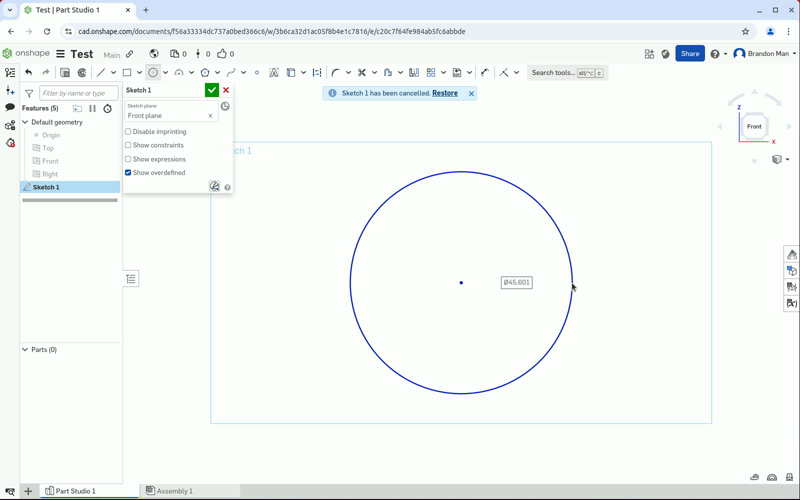
key(c)
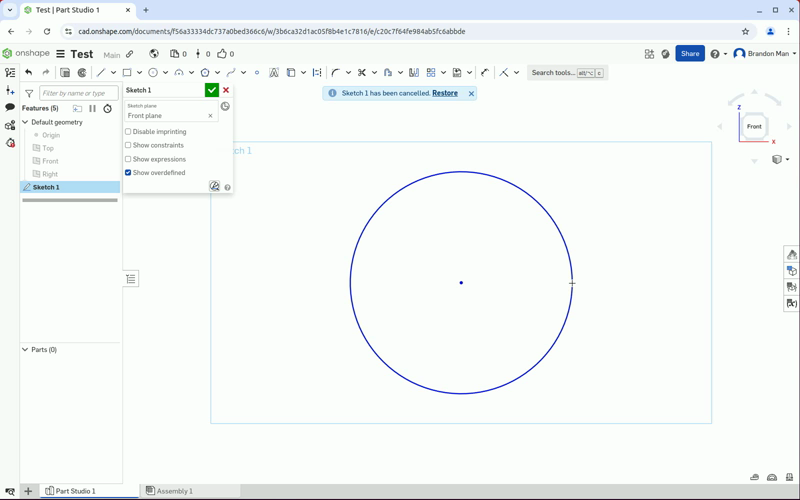
key_down(shift)
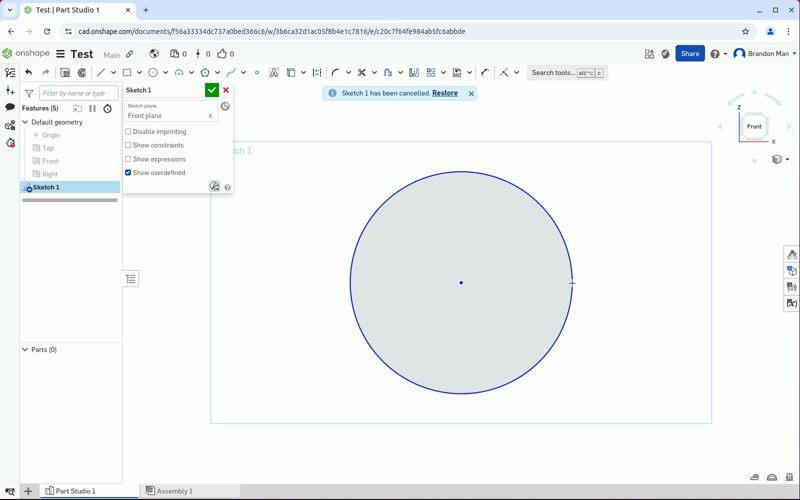
mouse_move(461, 282)
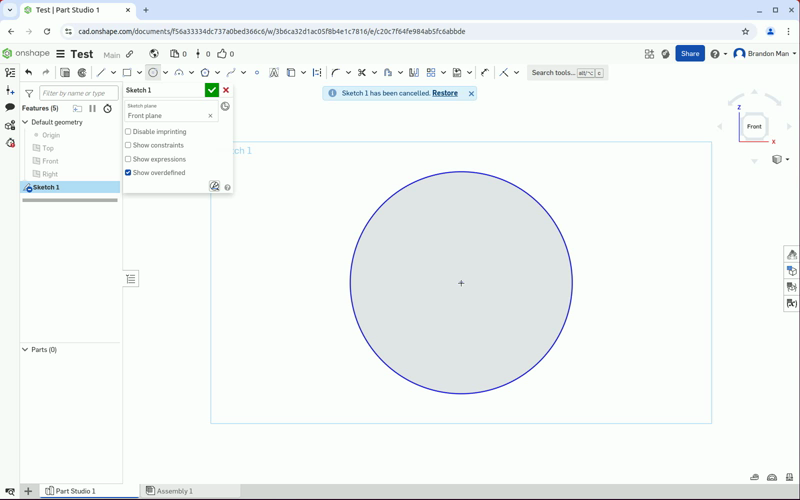
click(461, 282)
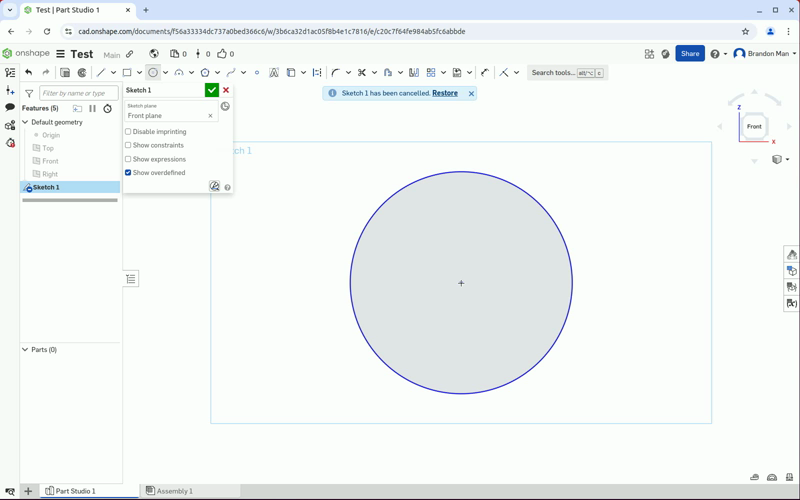
key_up(shift)
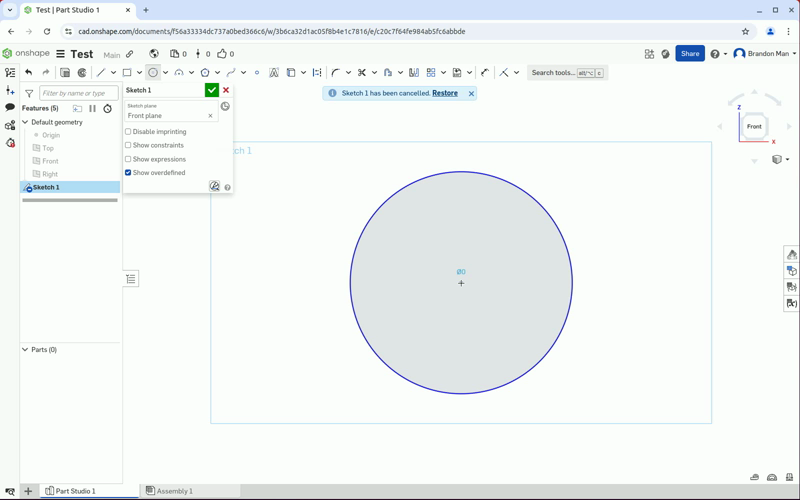
mouse_move(475, 282)
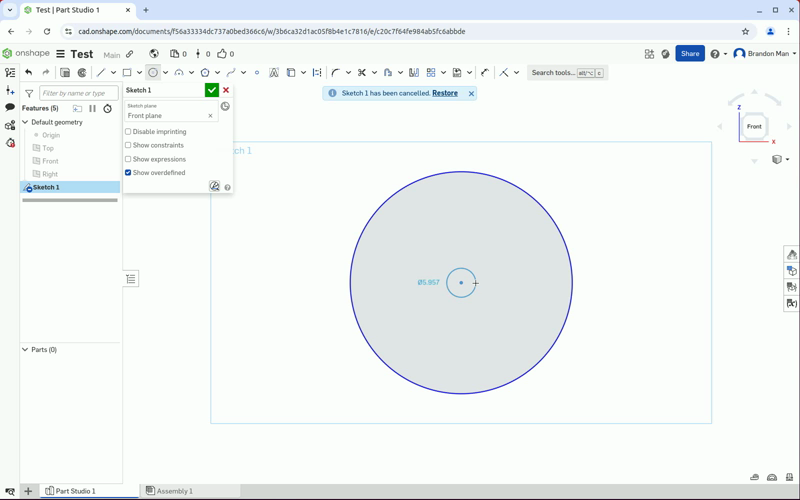
click(475, 282)
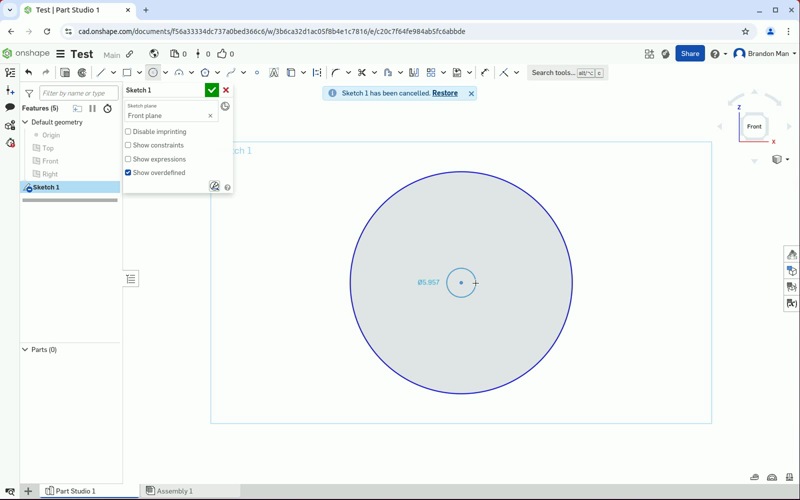
key(esc)
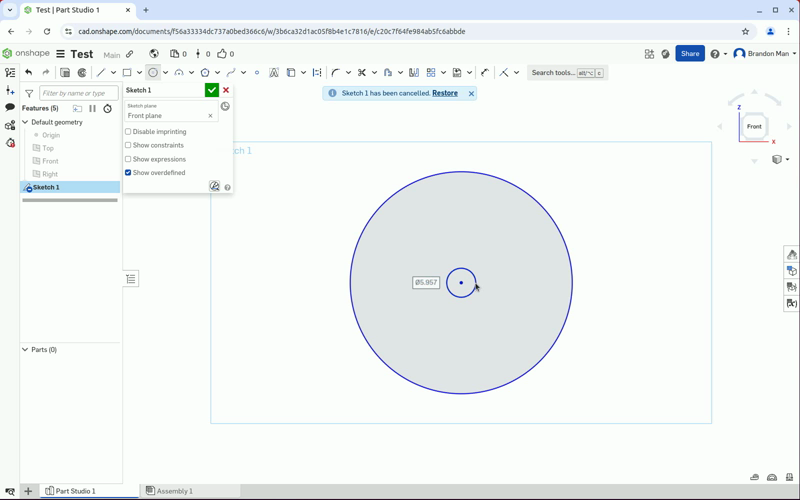
mouse_move(424, 337)
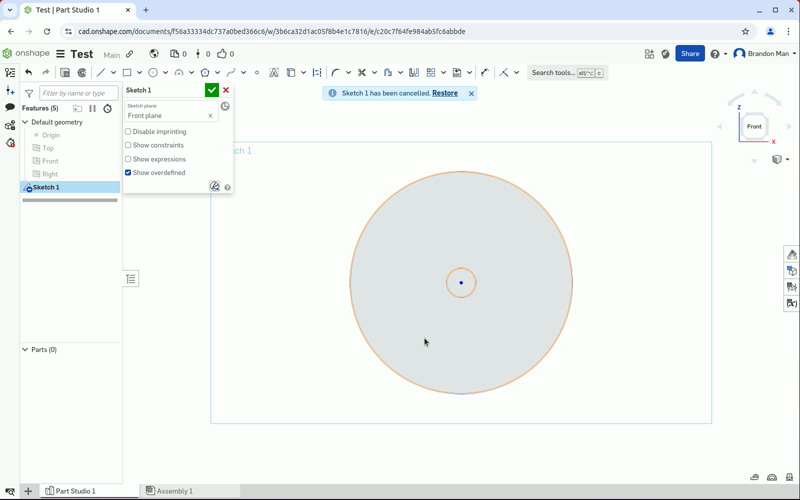
click(424, 337)
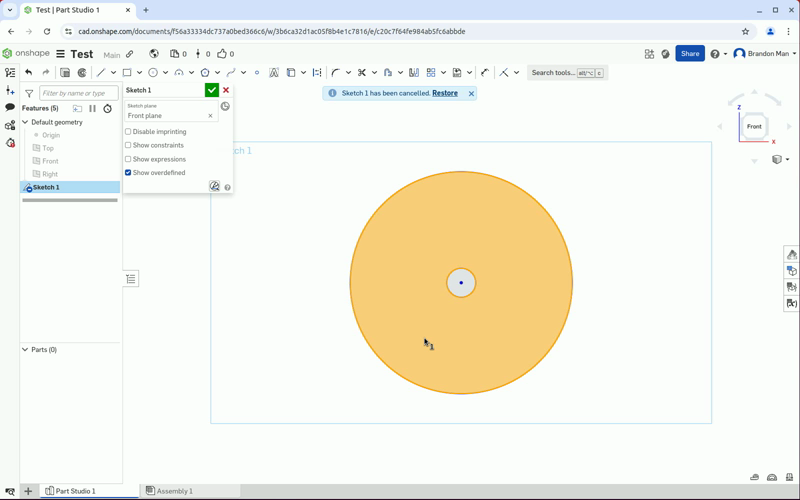
mouse_move(73, 352)
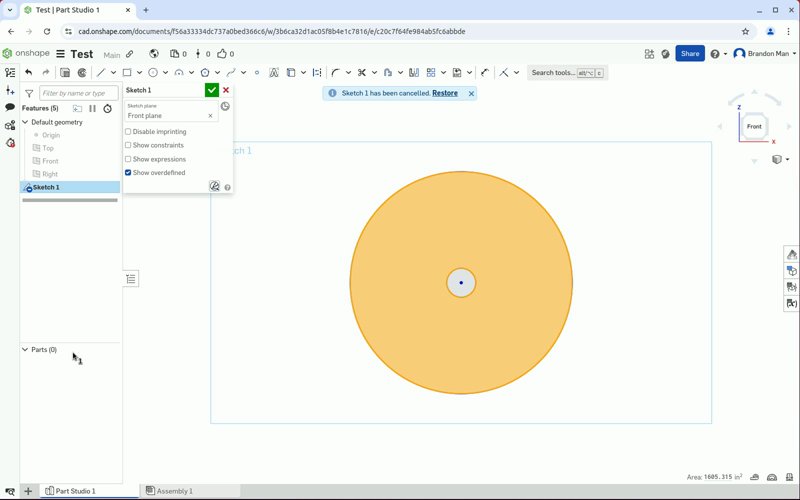
key(shift+y)
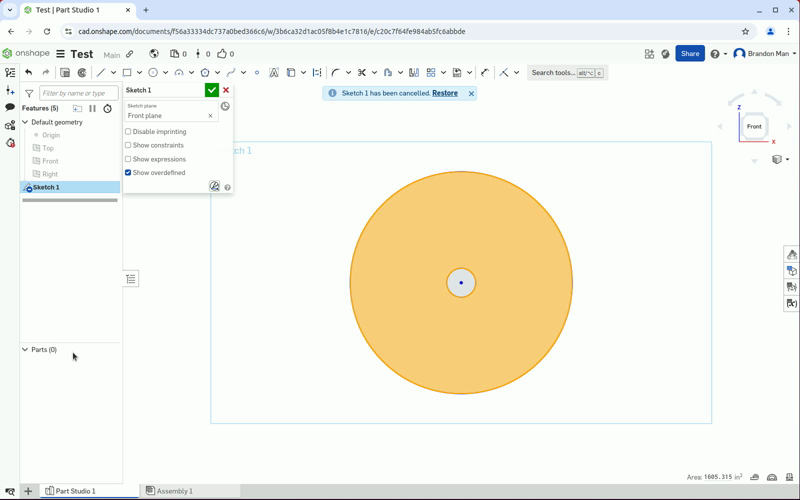
key(shift+e)
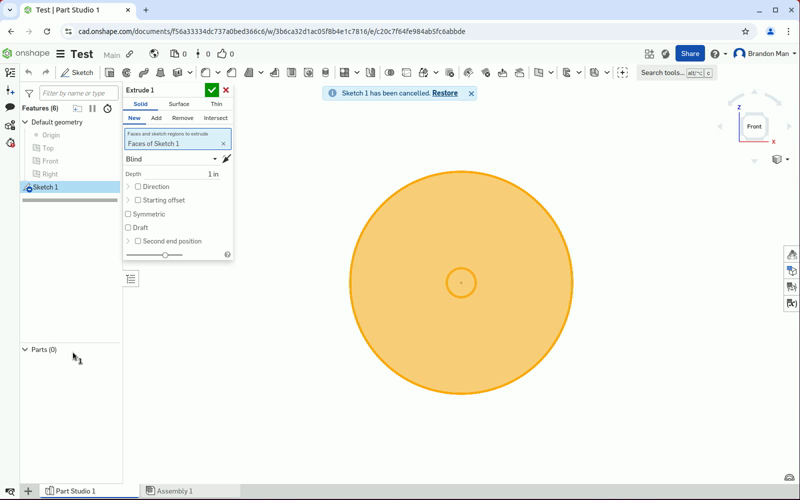
mouse_move(143, 106)
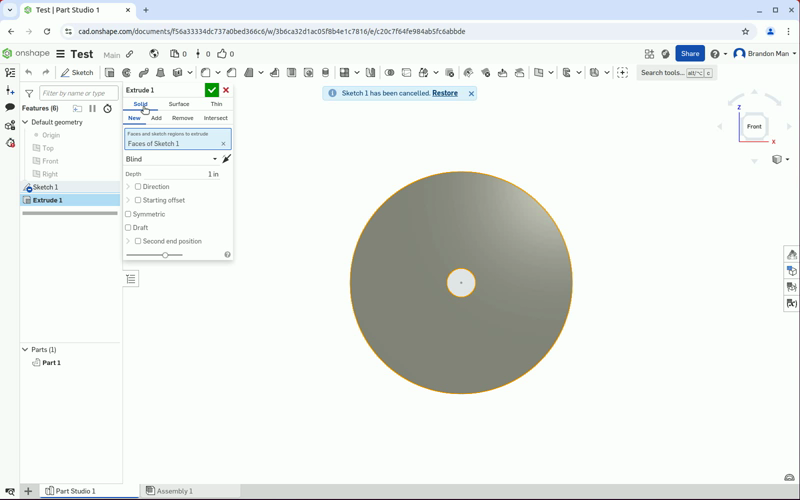
click(143, 106)
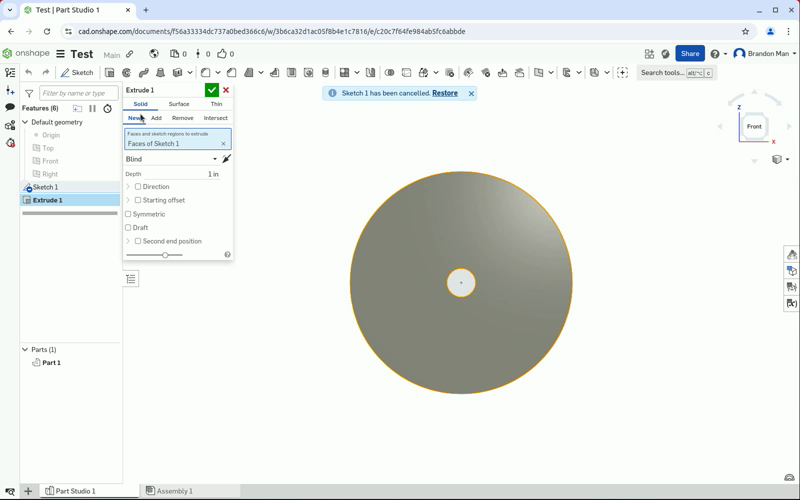
mouse_move(137, 120)
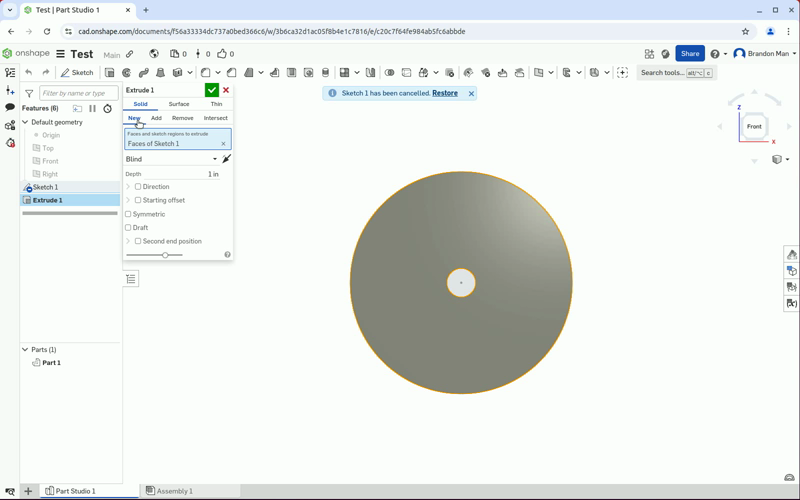
click(137, 120)
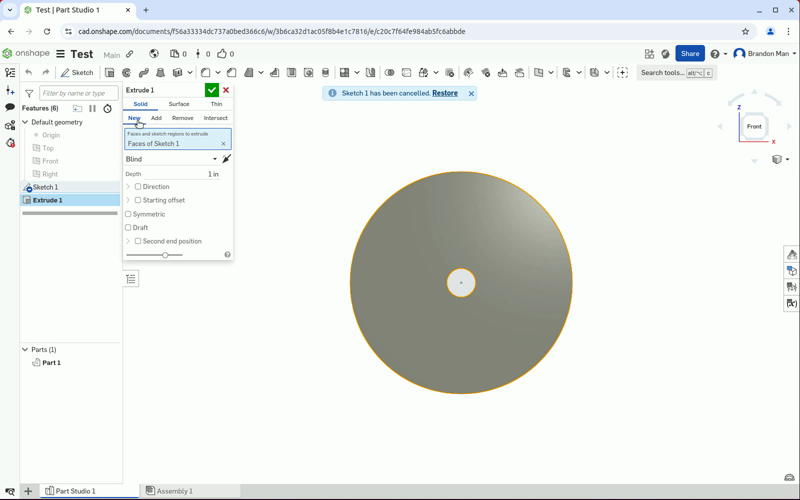
key(tab, 4)
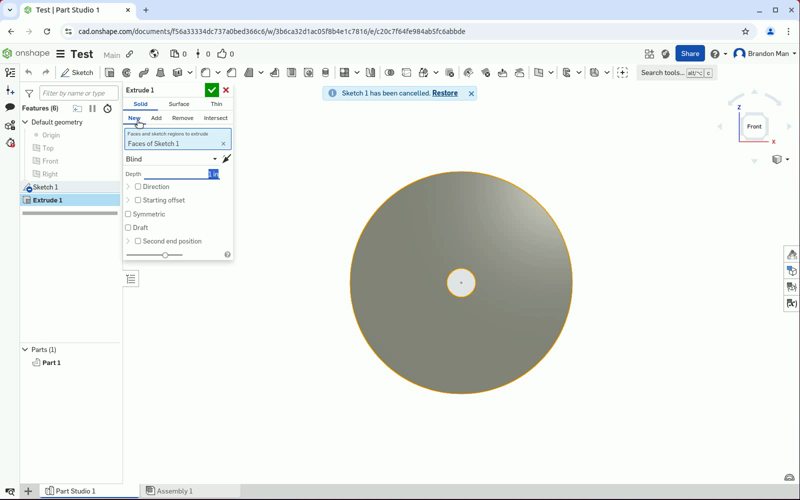
text(4.814)
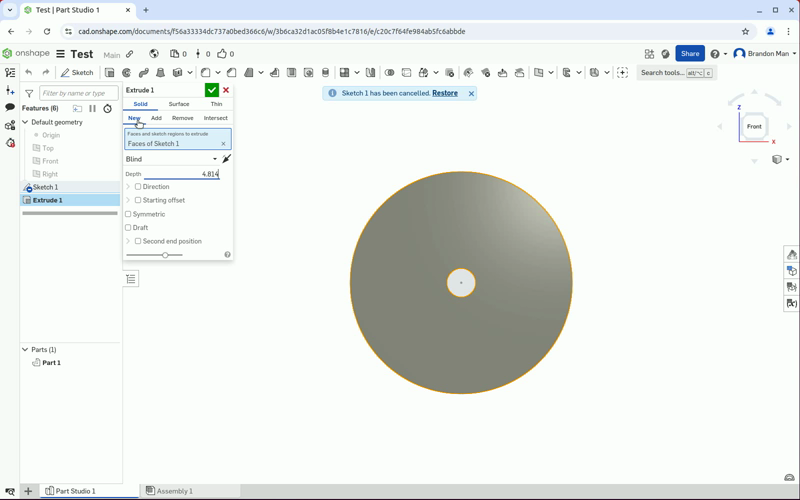
key(enter)
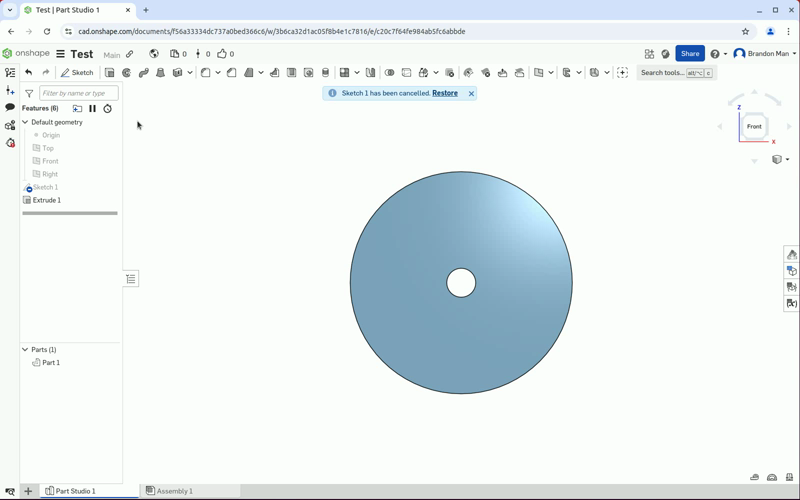
key(shift+h)
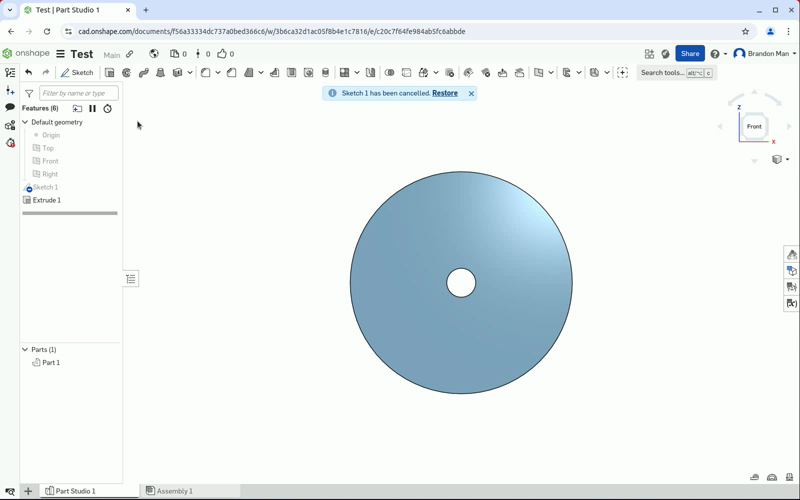
key(shift+h)
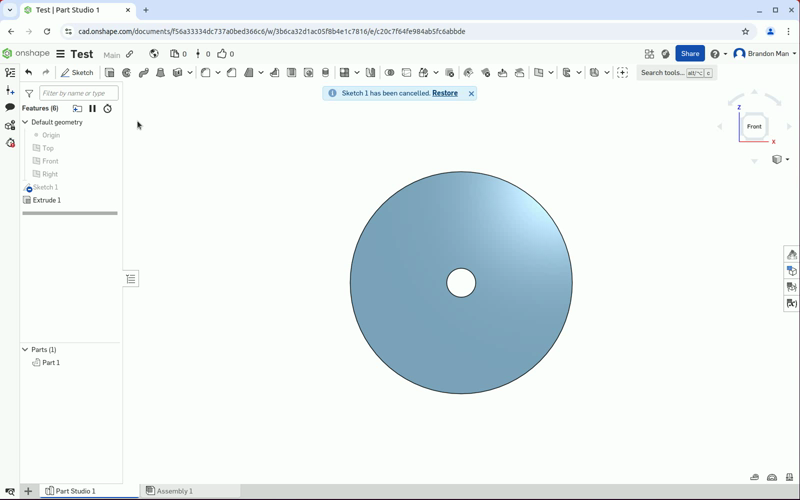
mouse_move(73, 189)
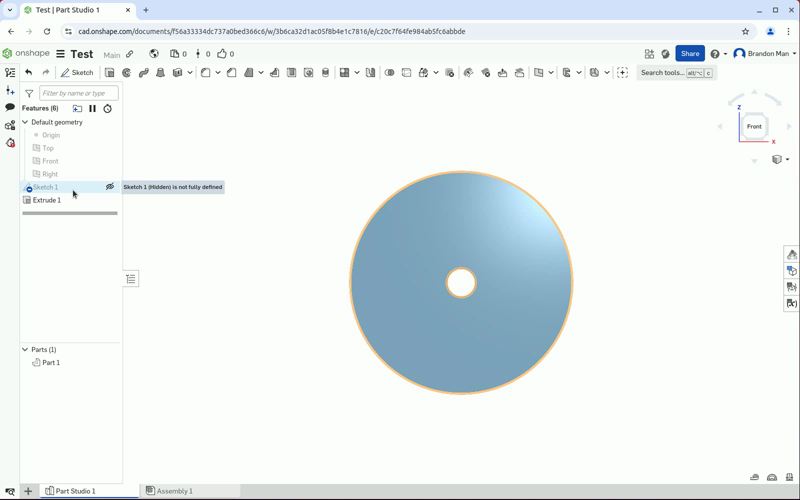
click(73, 189)
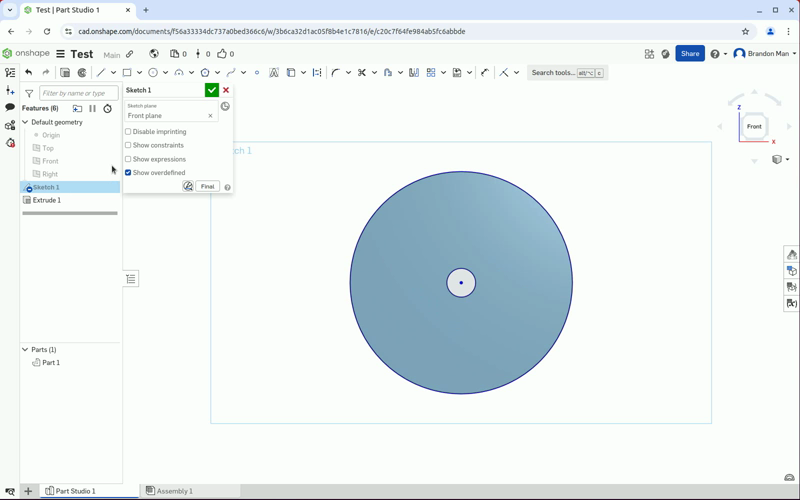
mouse_move(229, 92)
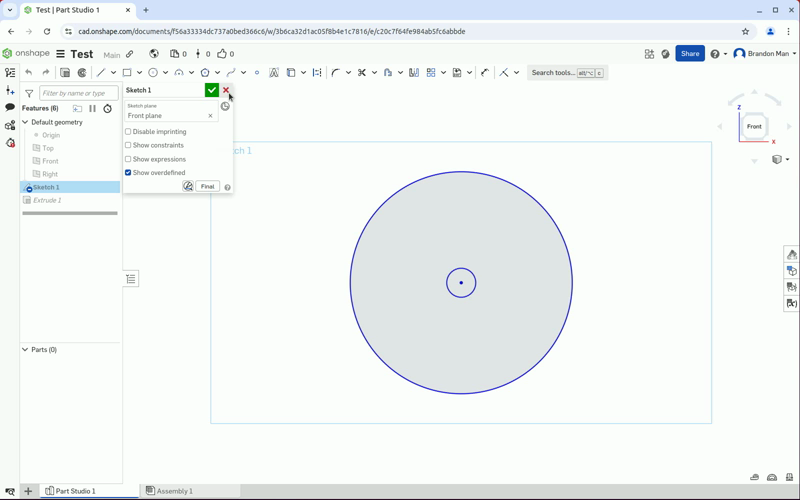
click(229, 92)
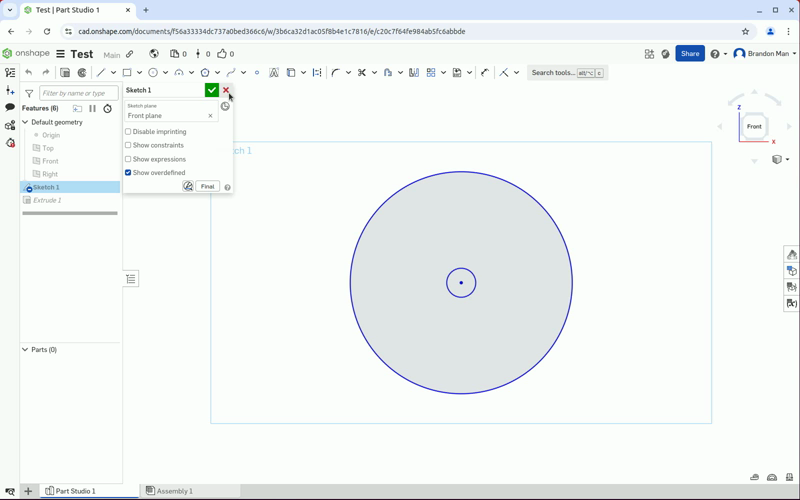
key(shift+s)
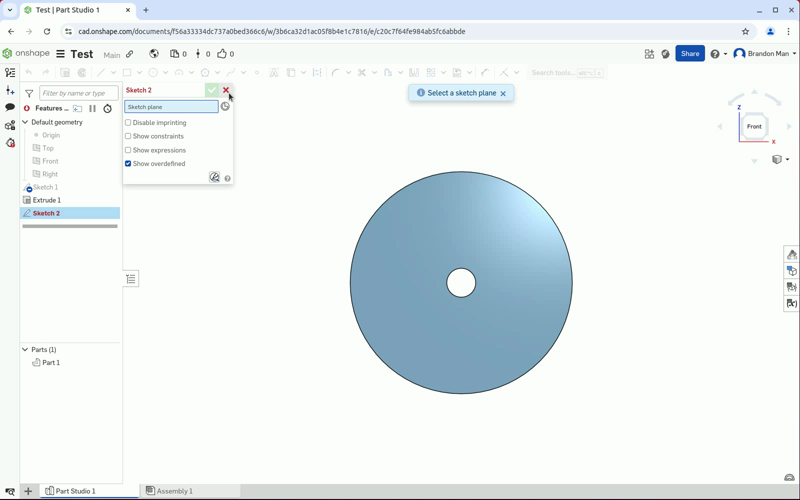
mouse_move(73, 163)
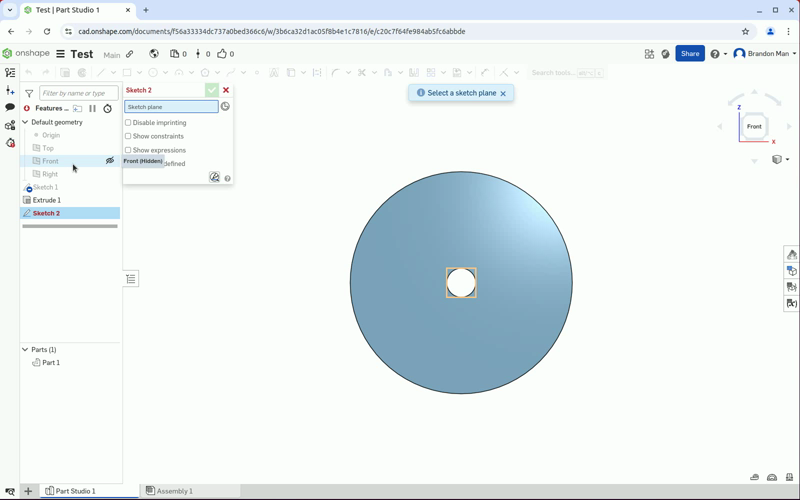
click(73, 163)
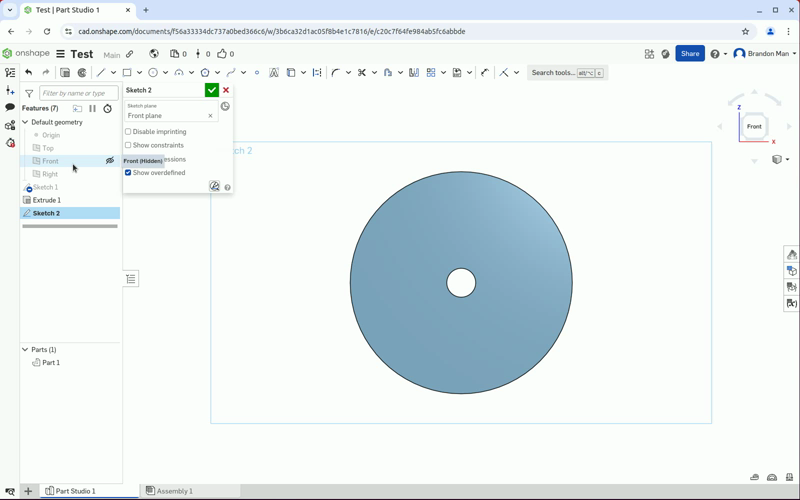
mouse_move(73, 352)
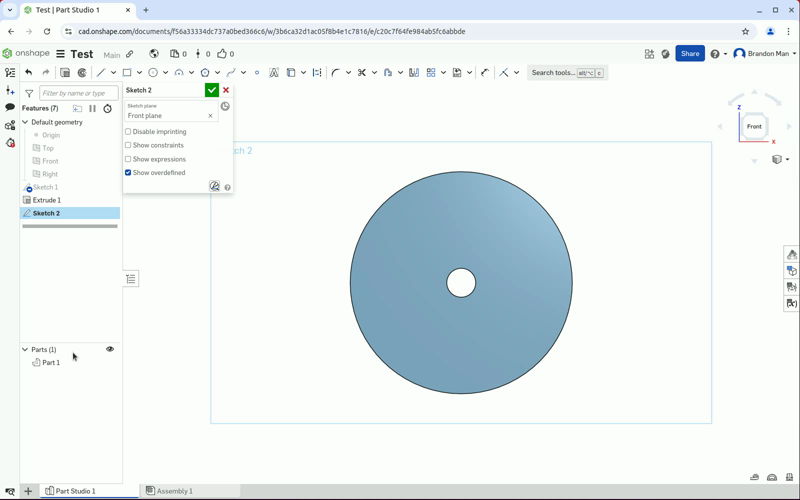
key(y)
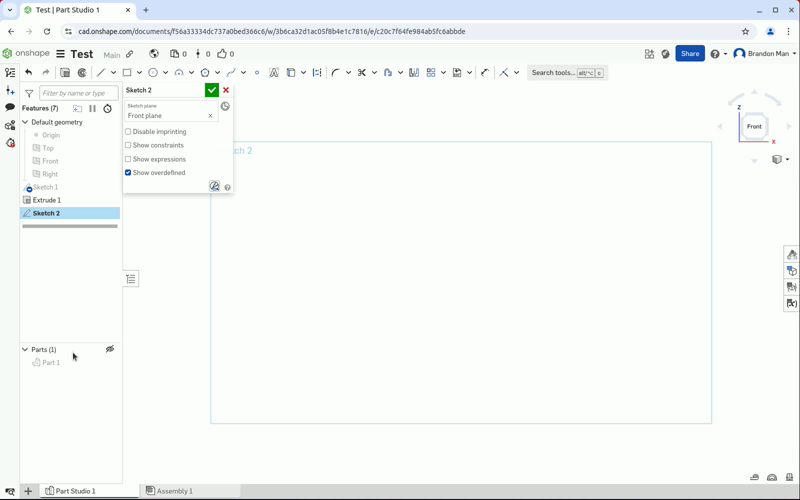
key(c)
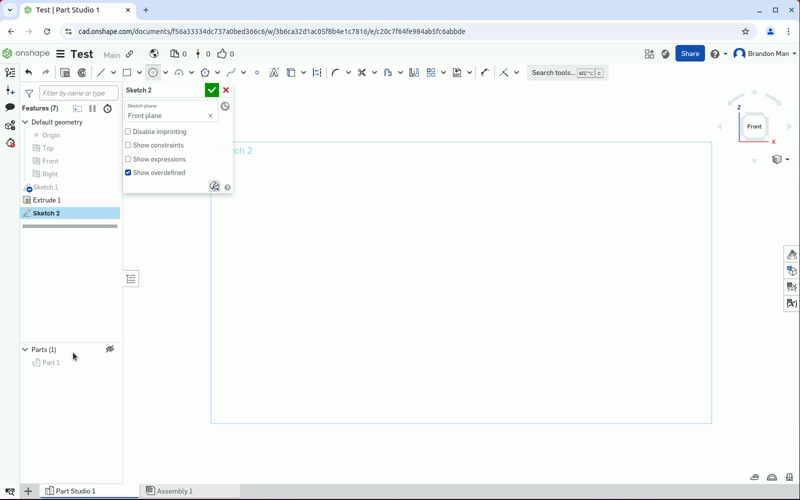
key_down(shift)
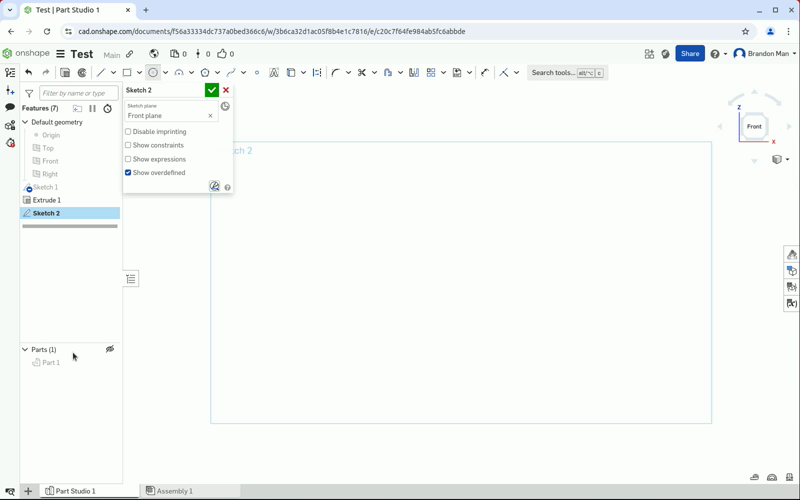
mouse_move(461, 192)
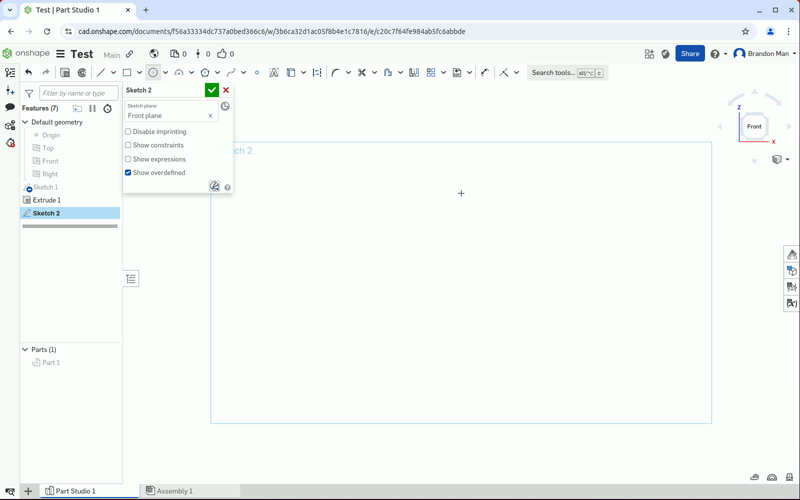
click(461, 192)
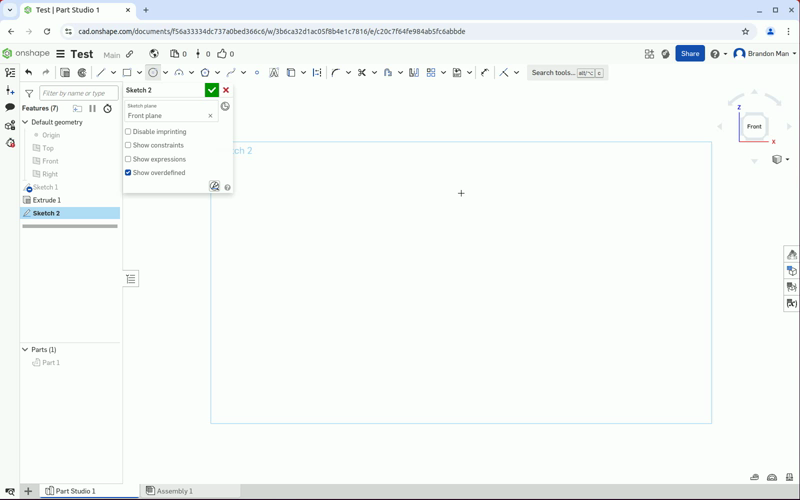
key_up(shift)
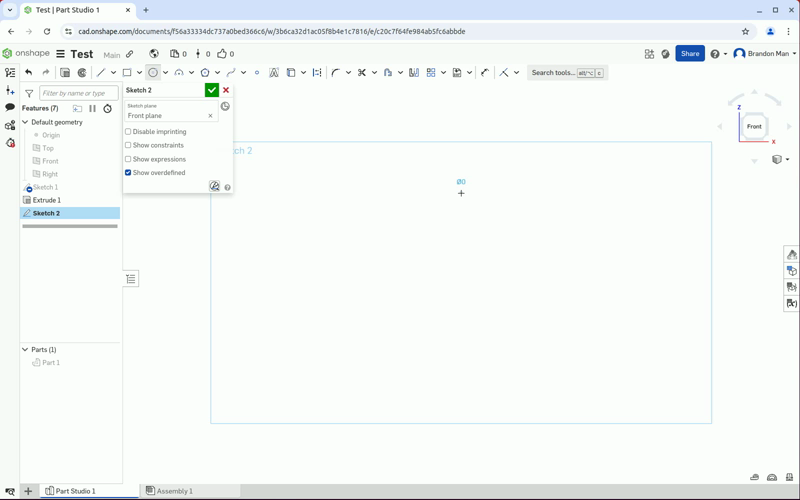
mouse_move(480, 192)
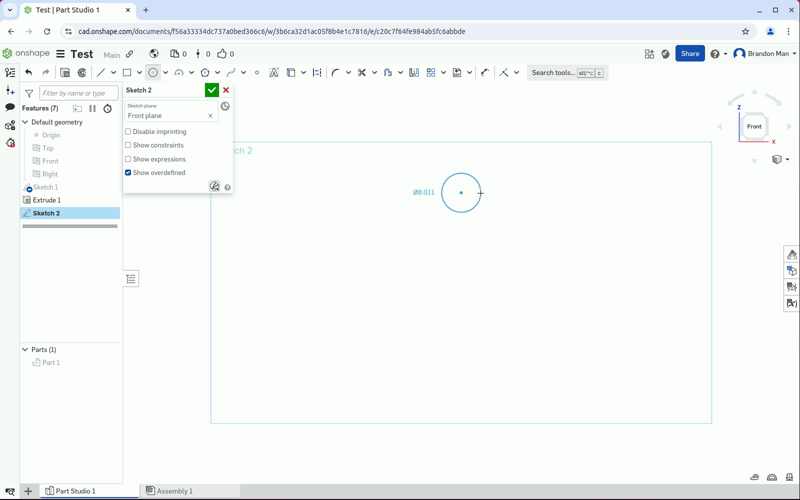
click(480, 192)
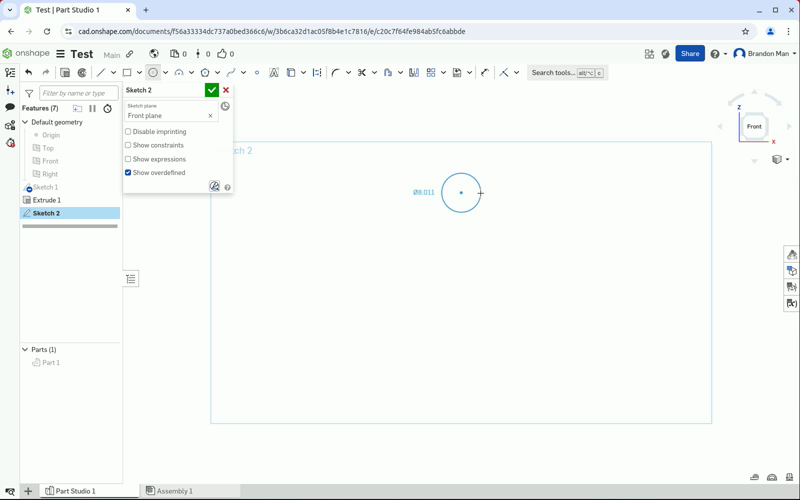
key(esc)
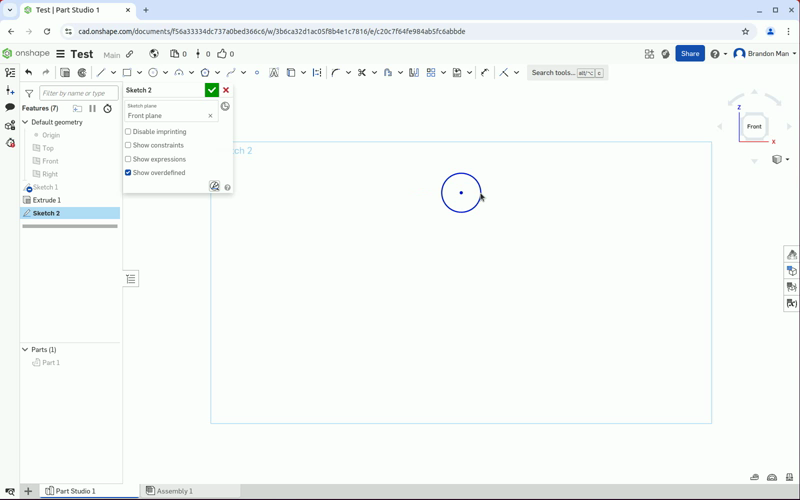
mouse_move(454, 186)
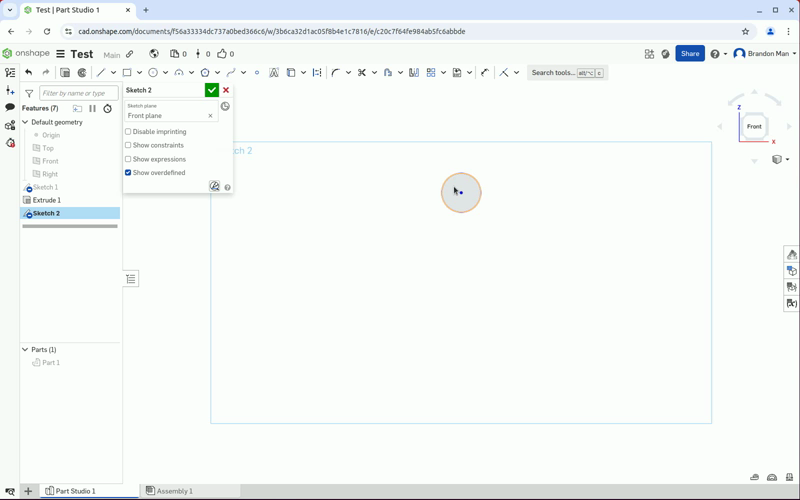
scroll(6)
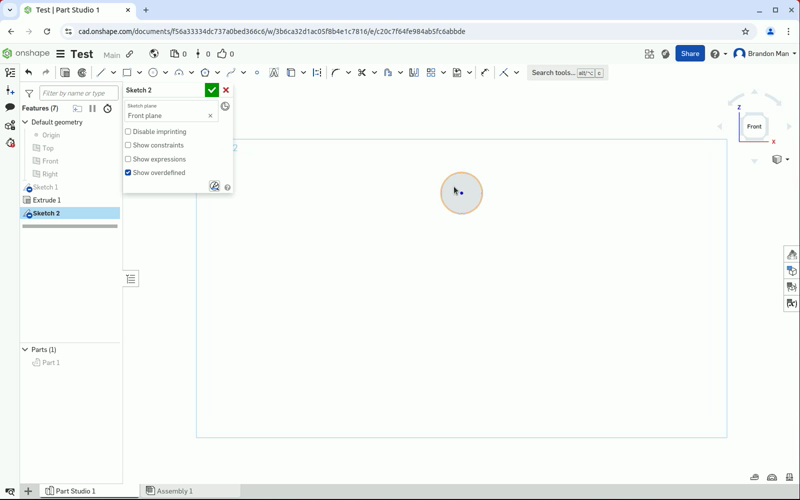
scroll(6)
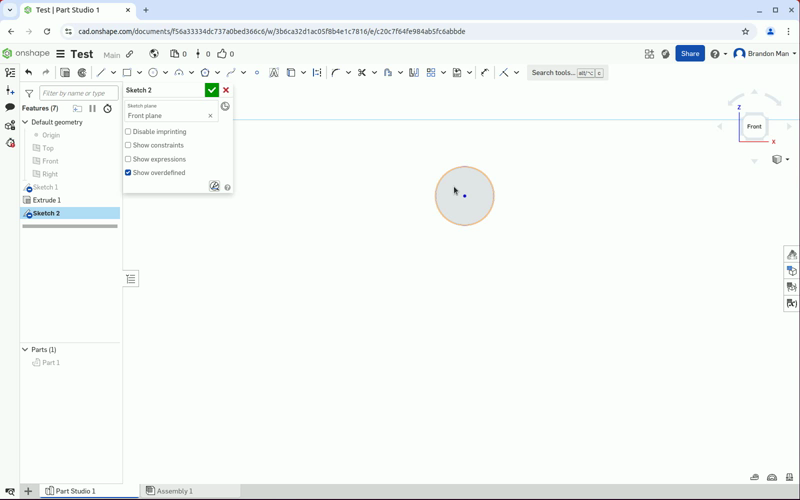
scroll(6)
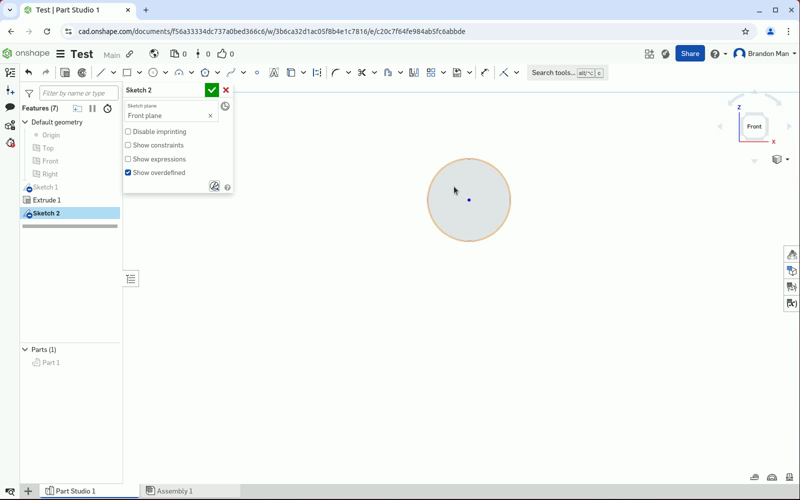
scroll(6)
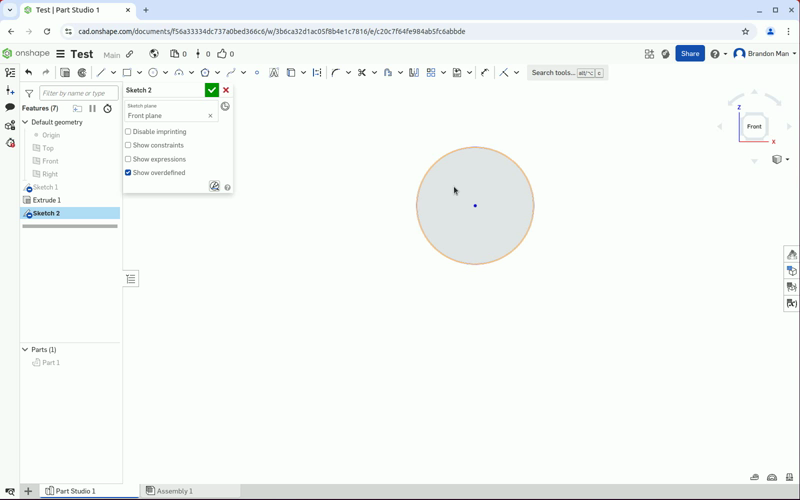
scroll(6)
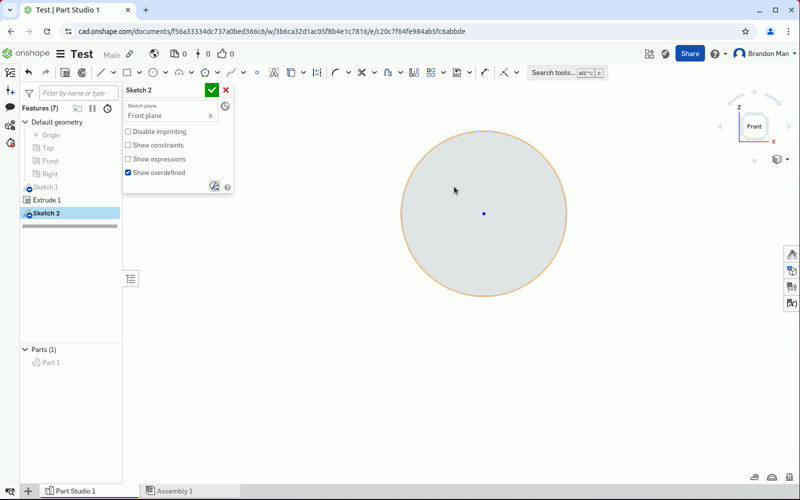
scroll(6)
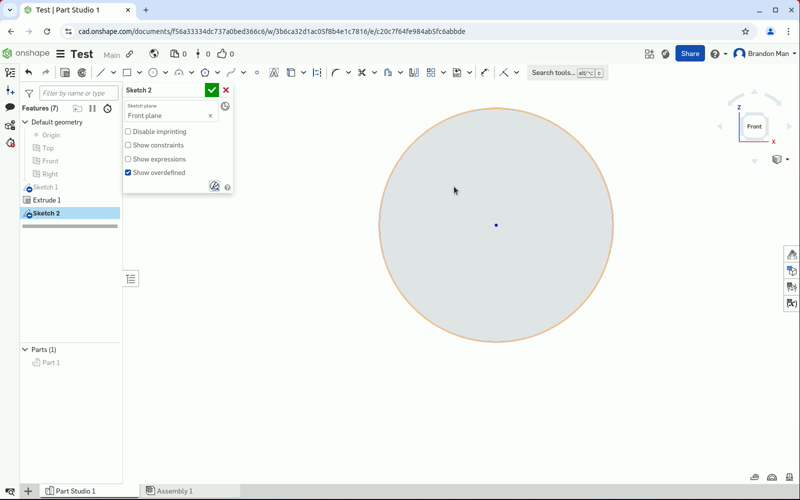
scroll(6)
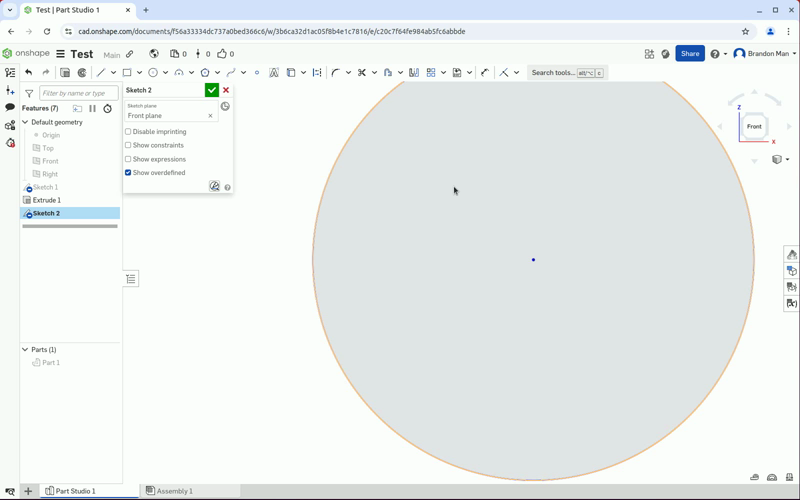
click(454, 186)
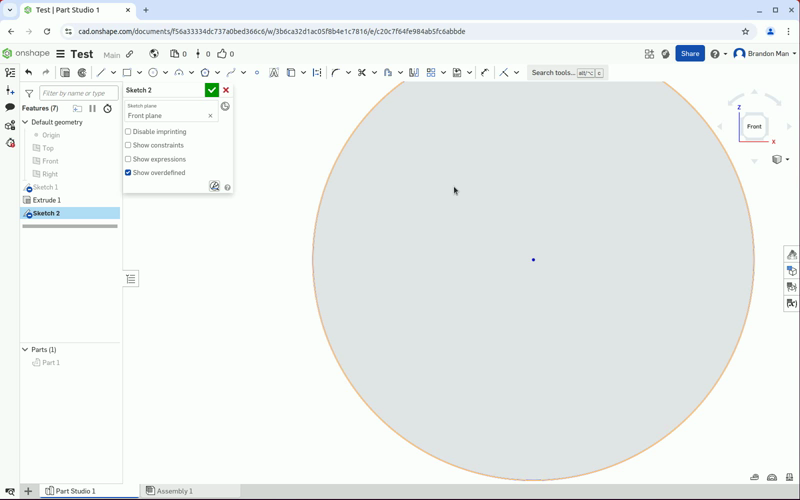
scroll(-6)
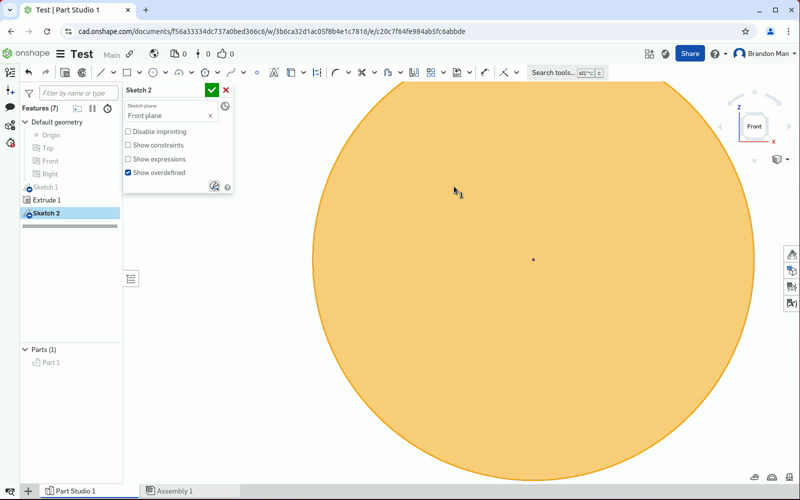
scroll(-6)
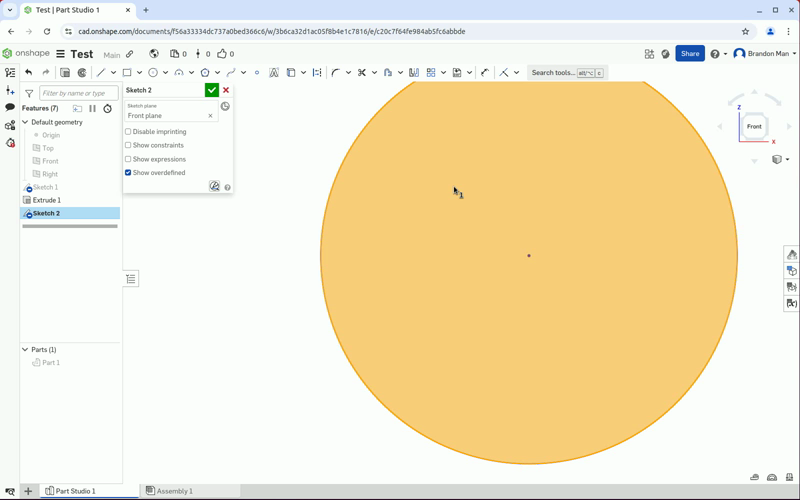
scroll(-6)
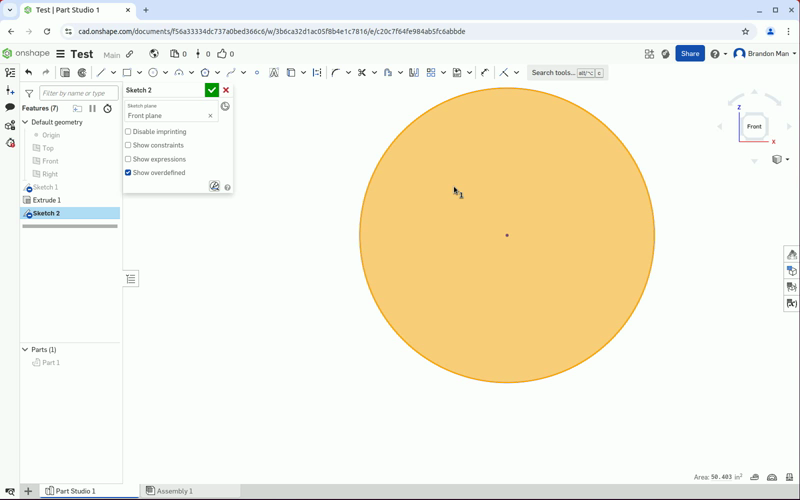
scroll(-6)
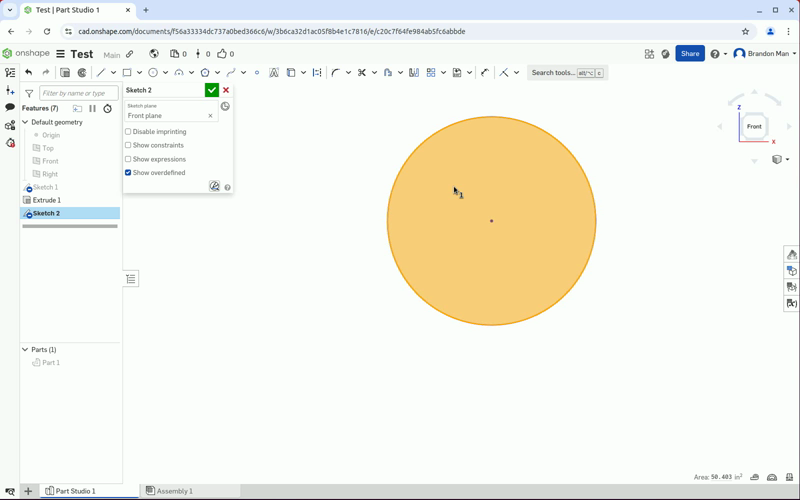
scroll(-6)
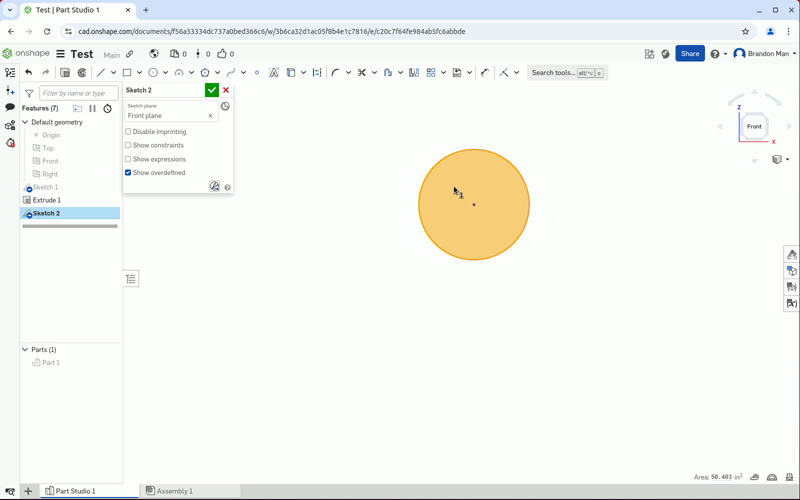
scroll(-6)
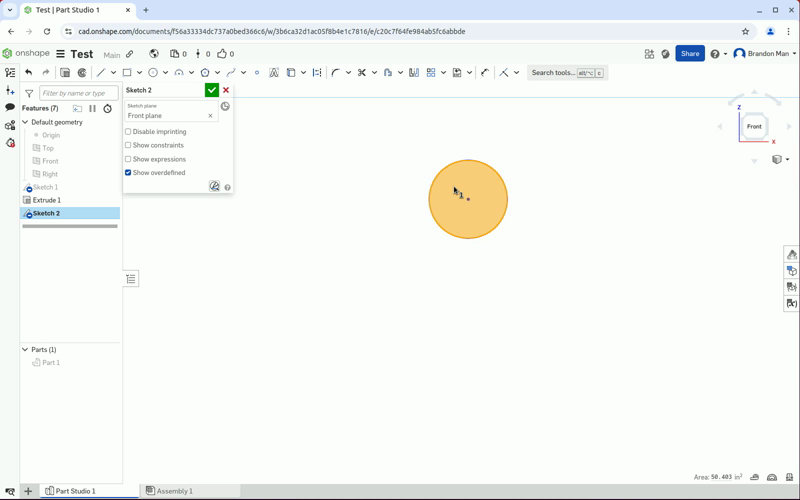
scroll(-6)
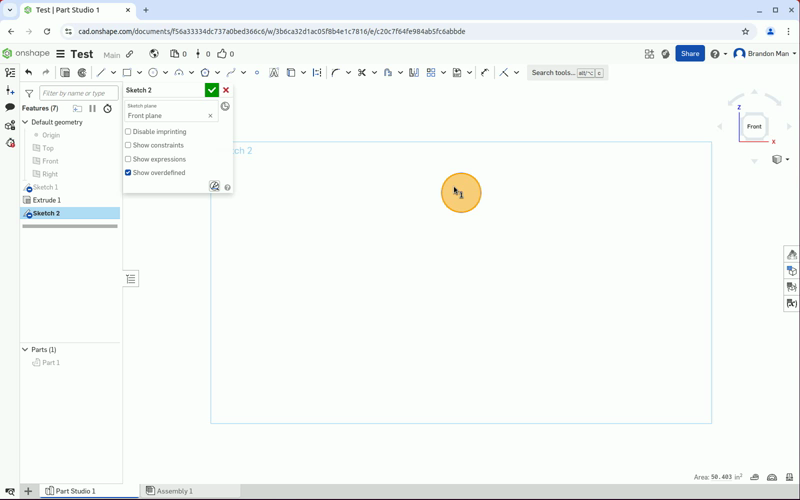
mouse_move(73, 352)
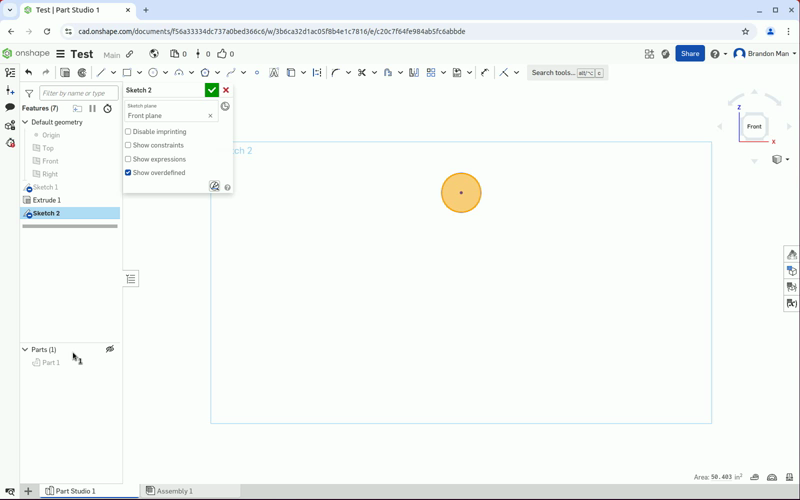
key(shift+y)
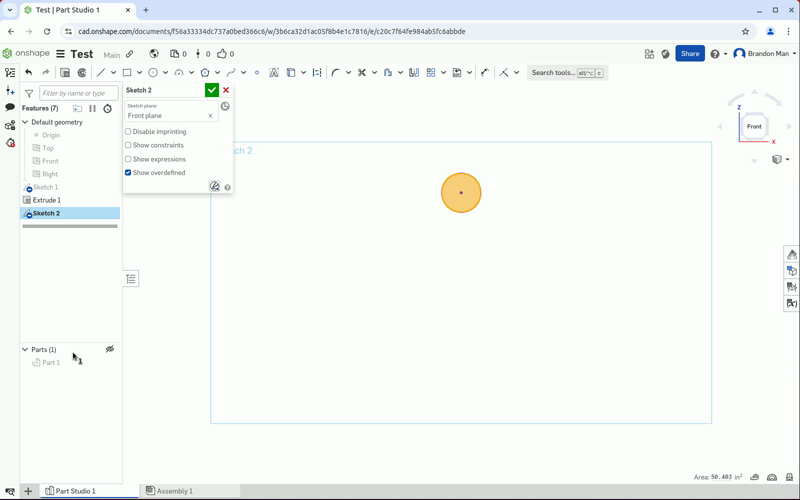
key(shift+e)
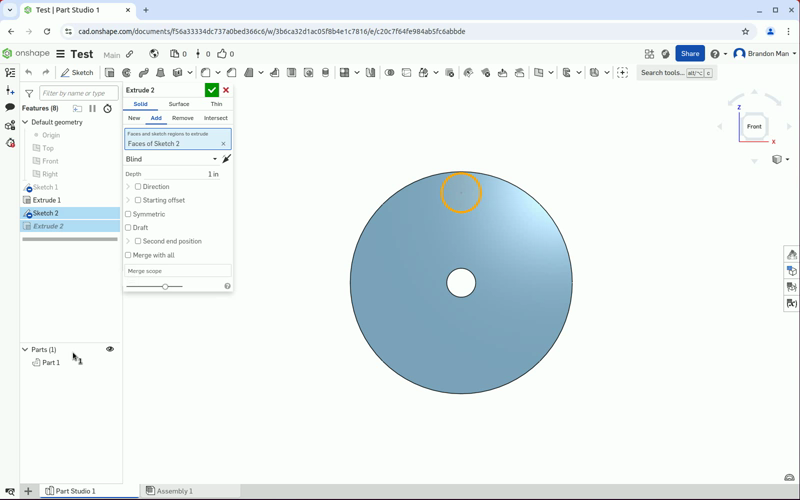
mouse_move(143, 106)
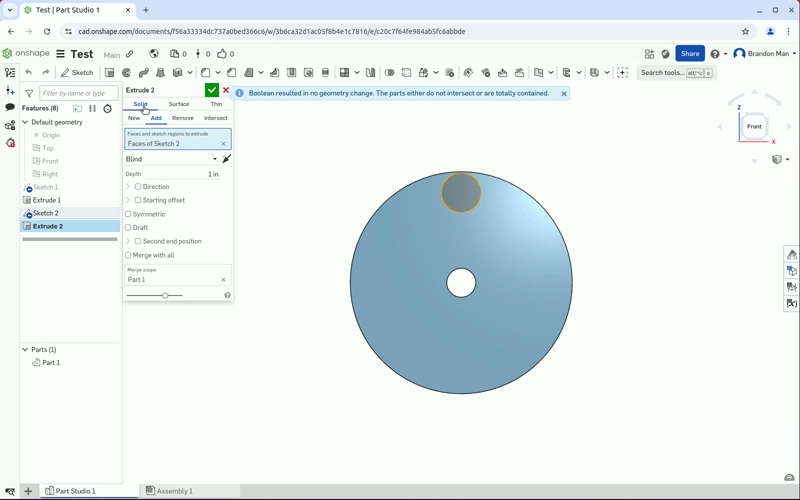
click(143, 106)
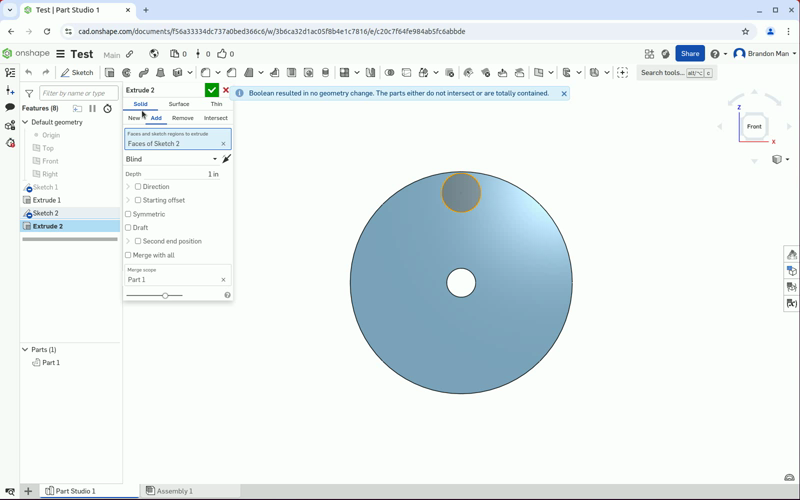
mouse_move(137, 120)
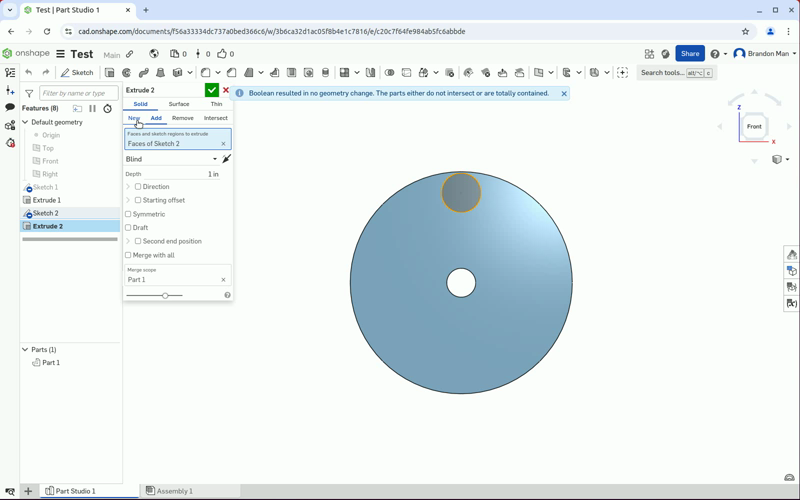
click(137, 120)
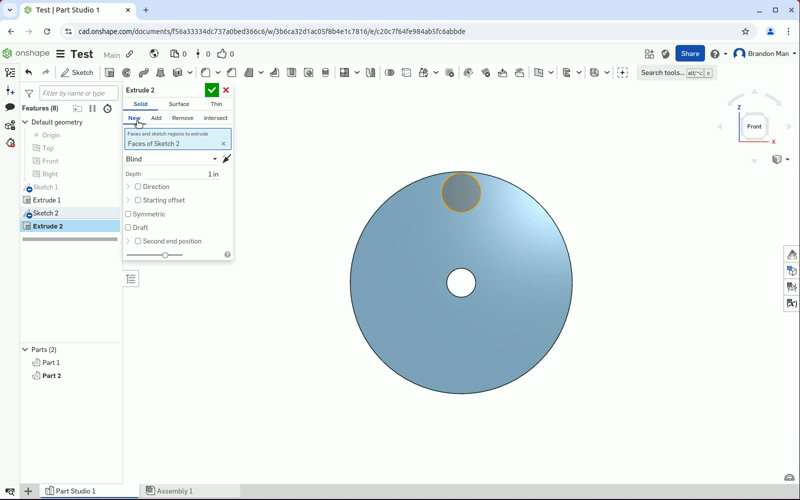
key(tab, 4)
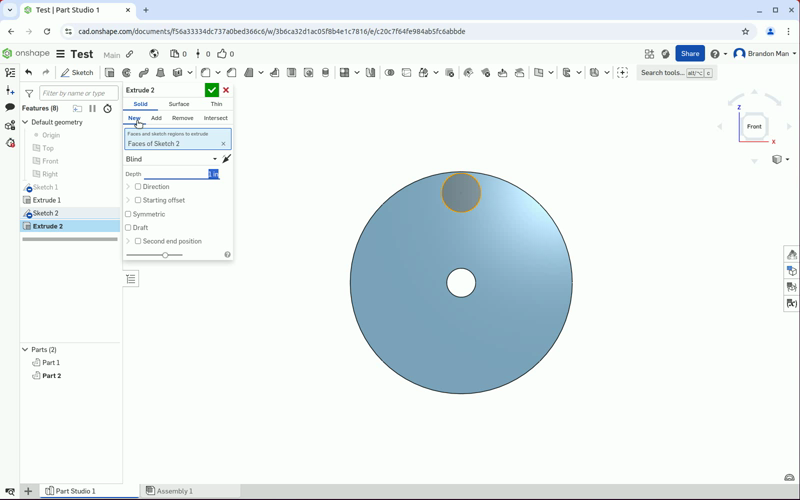
text(6.258)
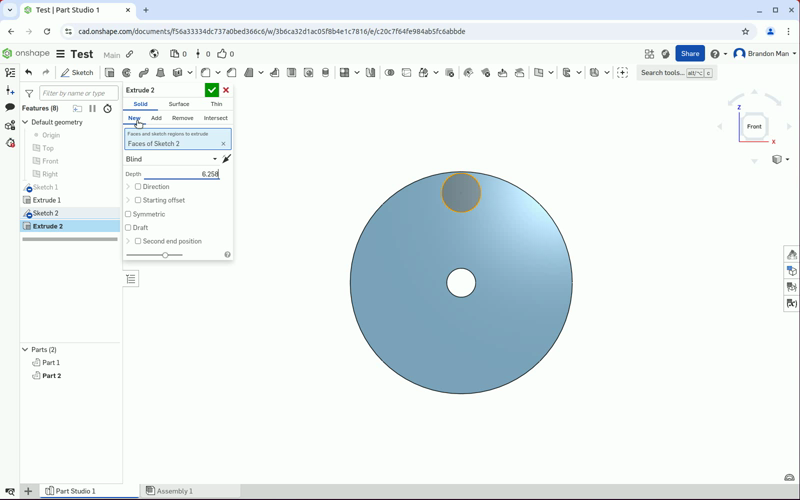
key(enter)
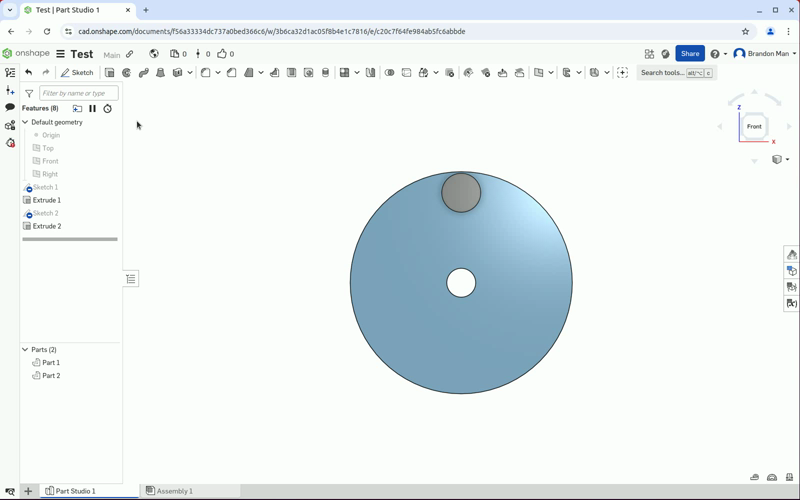
key(shift+h)
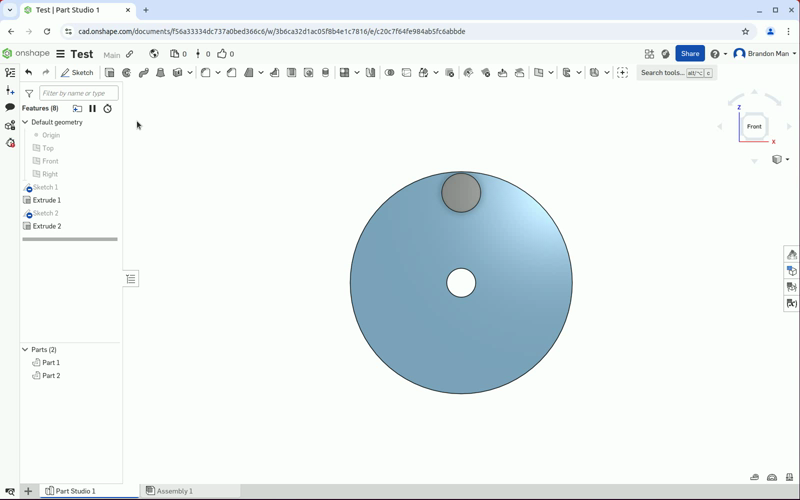
key(shift+h)
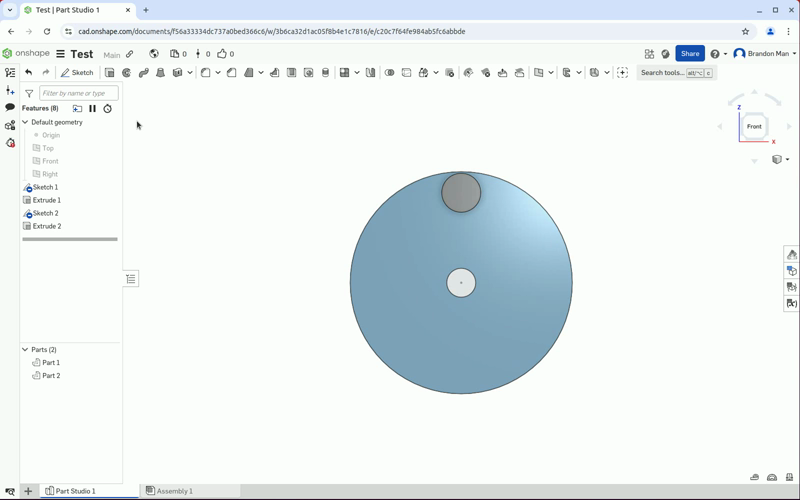
key(shift+7)
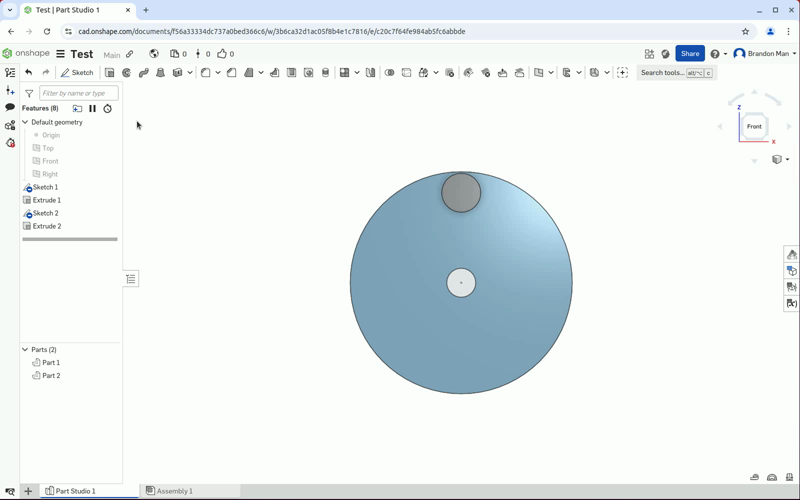
key(left, 2)
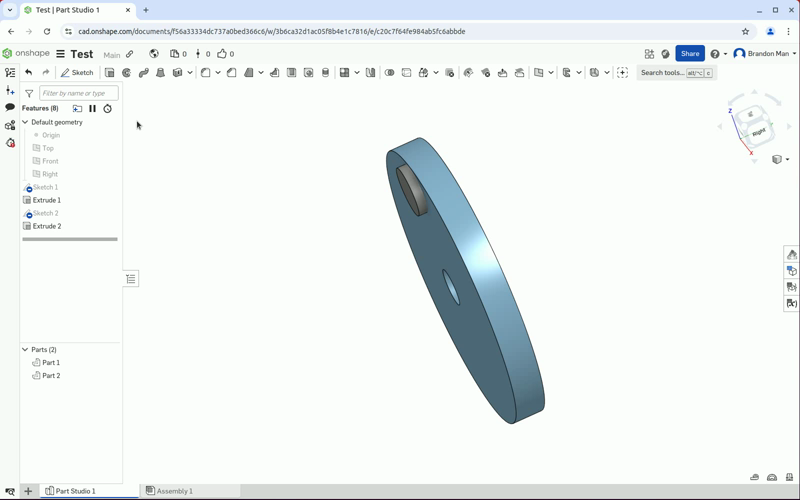
key(down, 2)
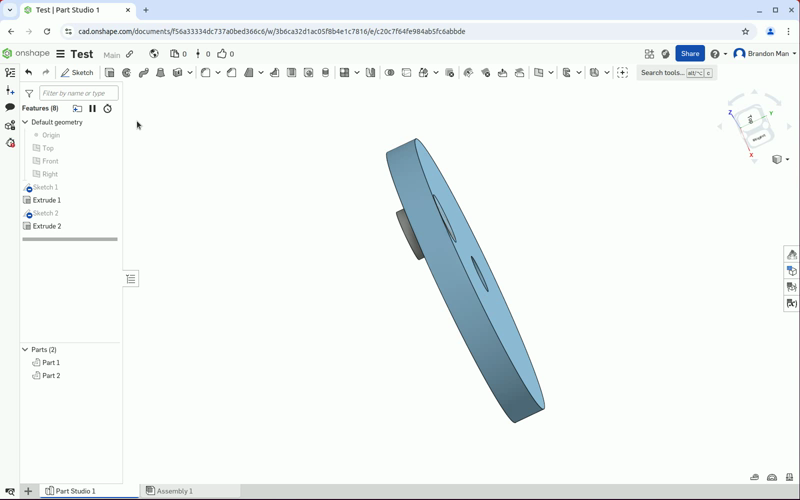
key(up, 2)
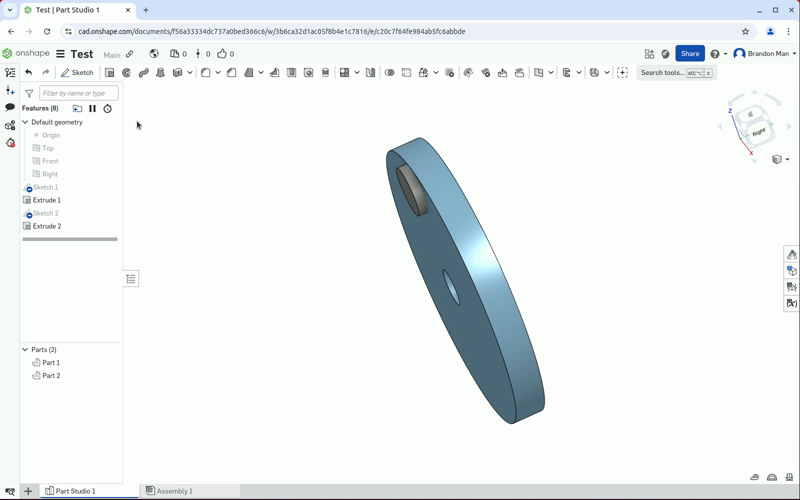
key(right, 2)
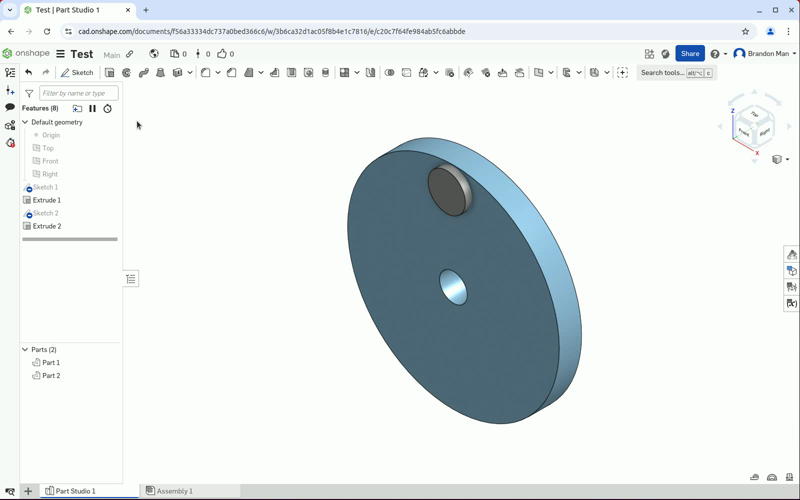
mouse_move(73, 189)
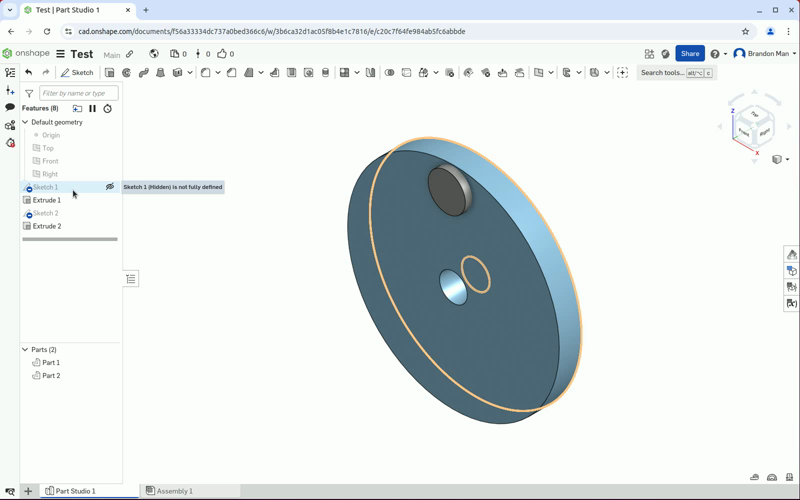
click(73, 189)